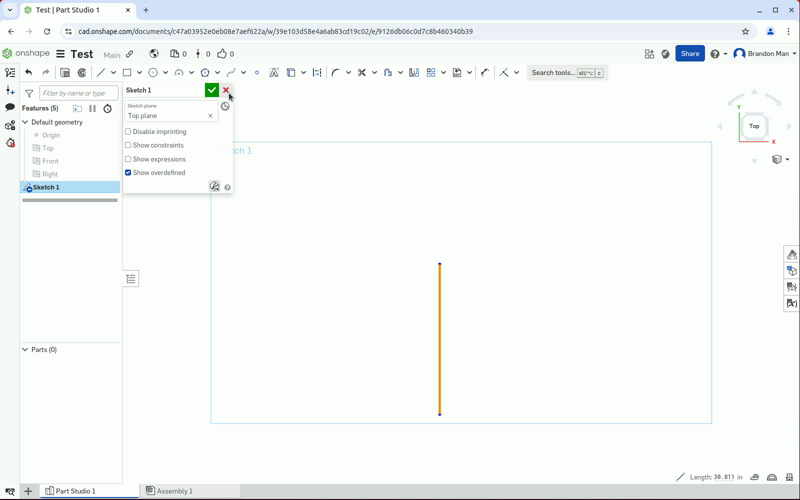
key(shift+h)
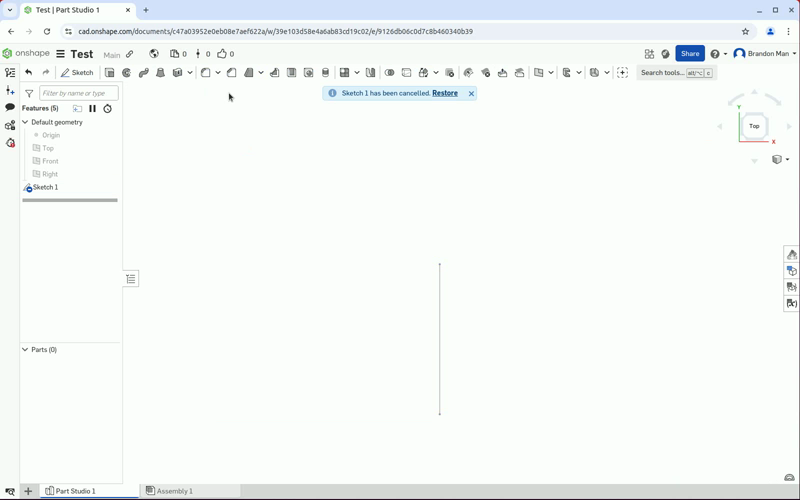
key(shift+s)
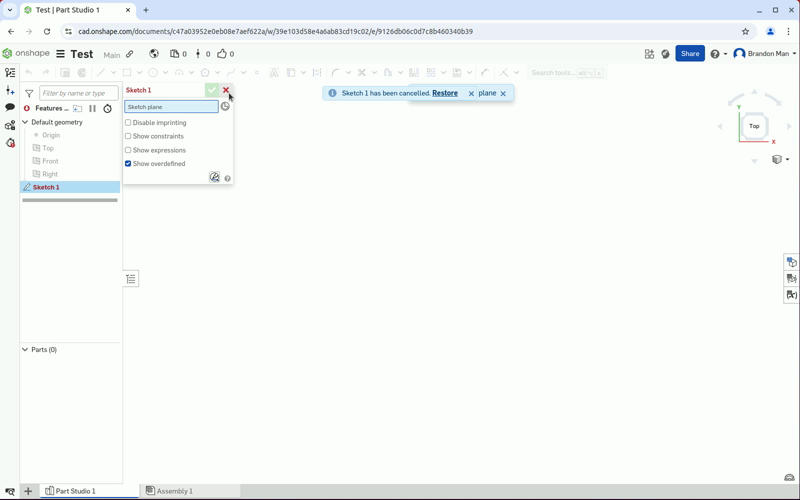
mouse_move(73, 150)
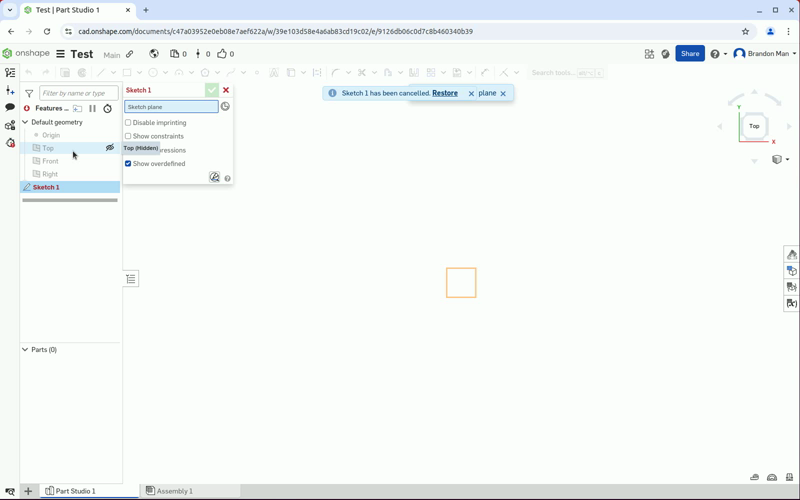
click(73, 150)
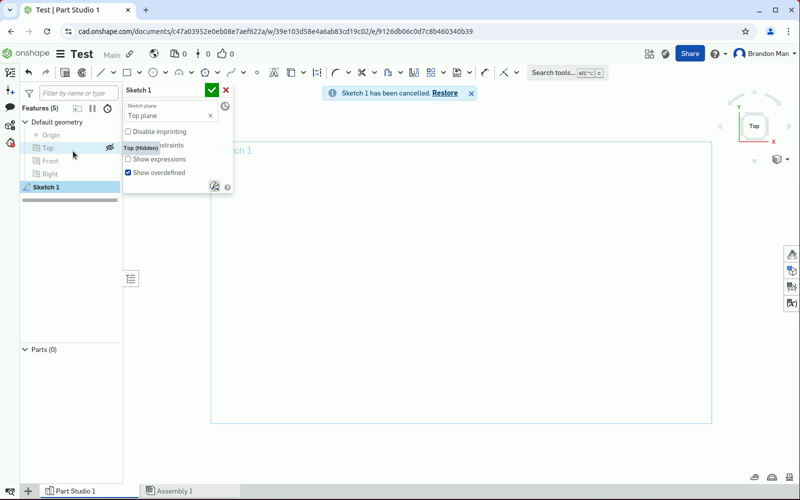
mouse_move(73, 352)
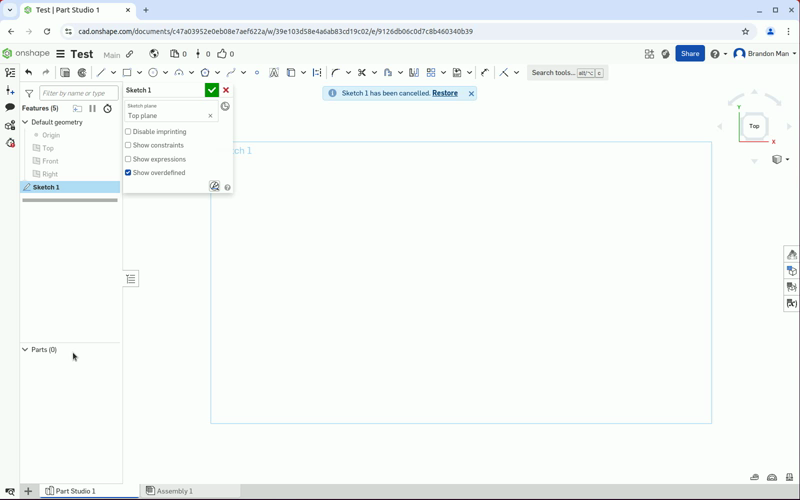
key(y)
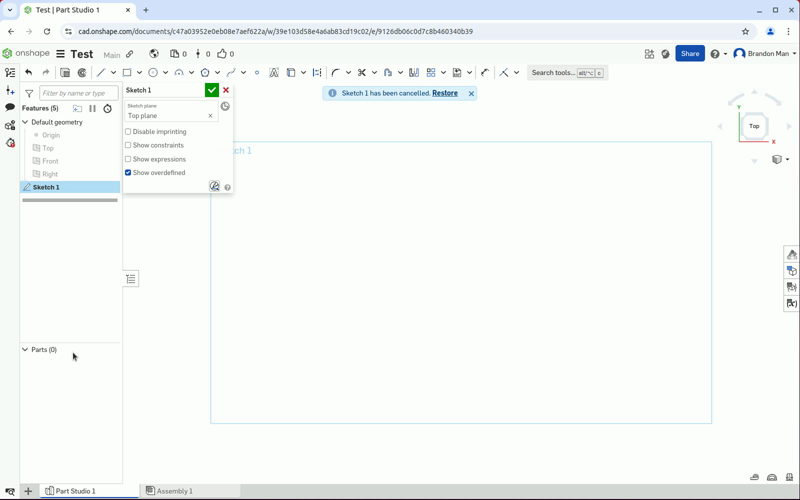
key(l)
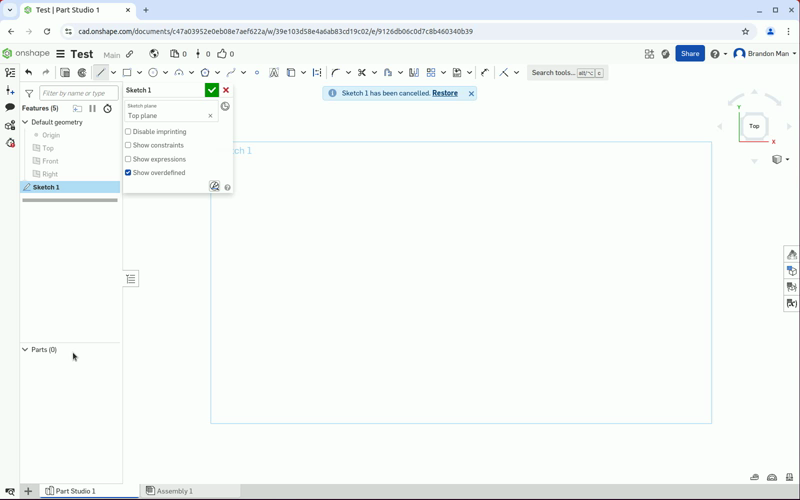
key_down(shift)
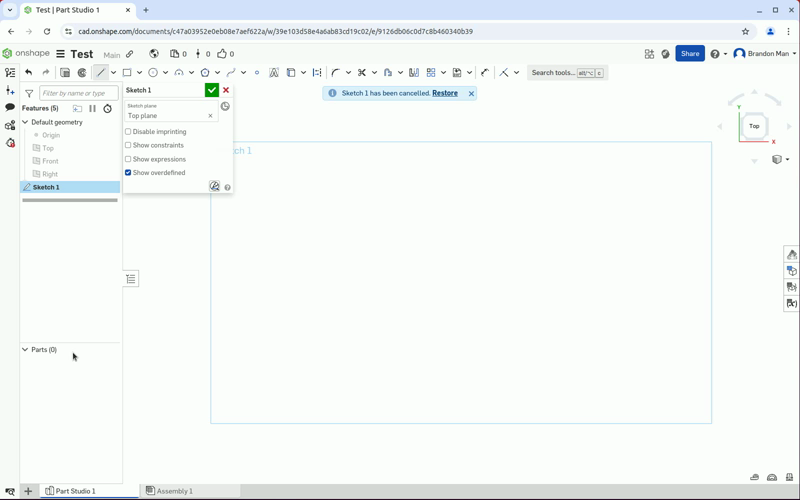
mouse_move(382, 328)
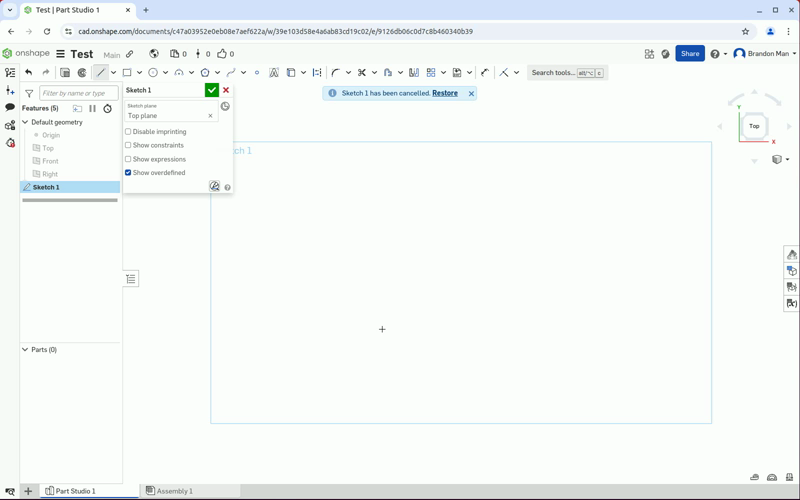
click(382, 328)
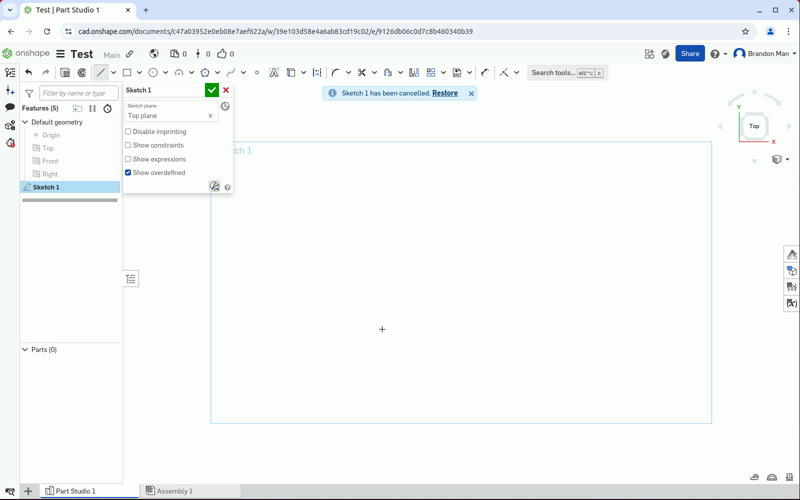
key_up(shift)
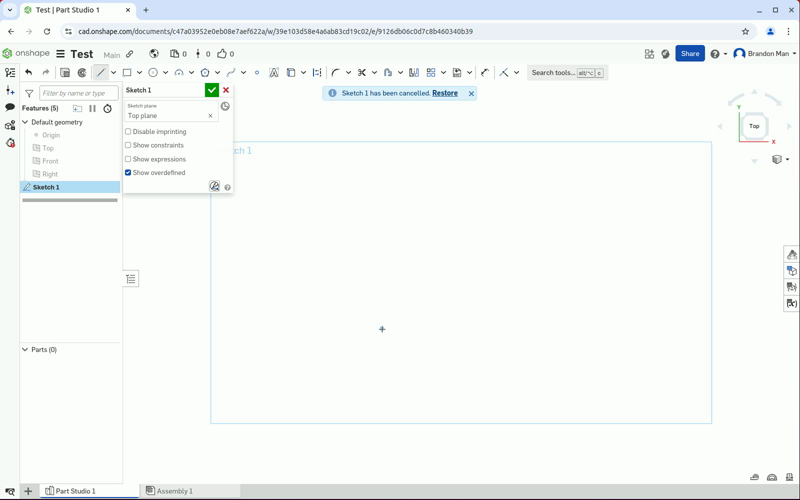
key_down(shift)
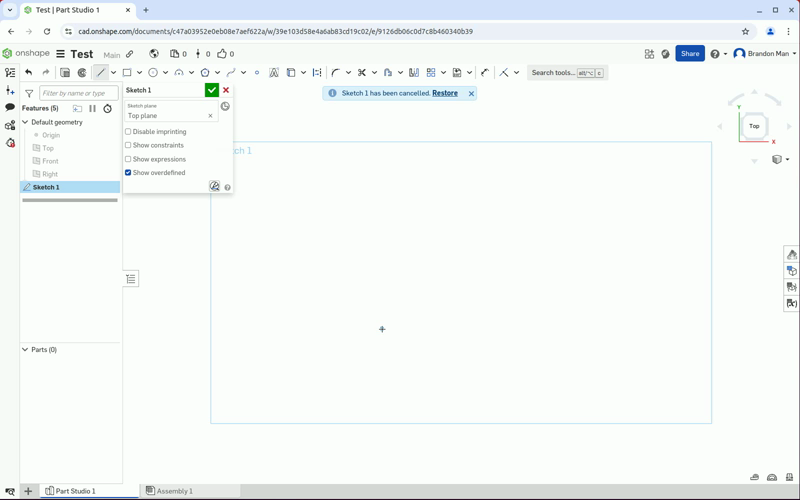
mouse_move(412, 328)
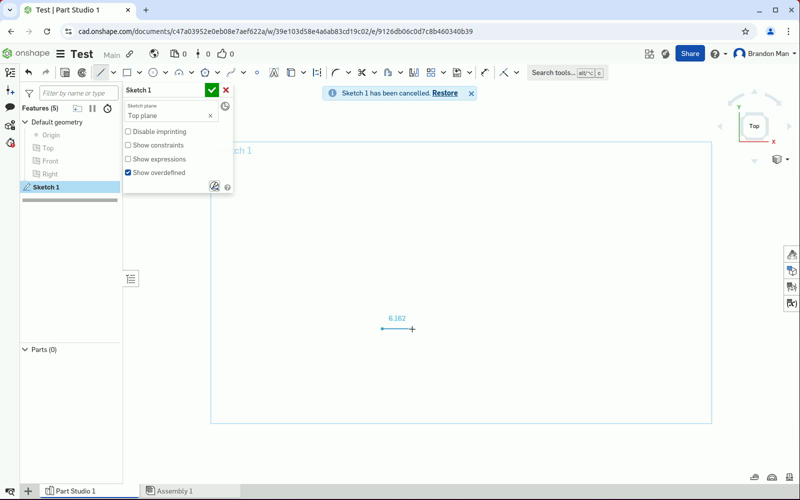
mouse_move(405, 328)
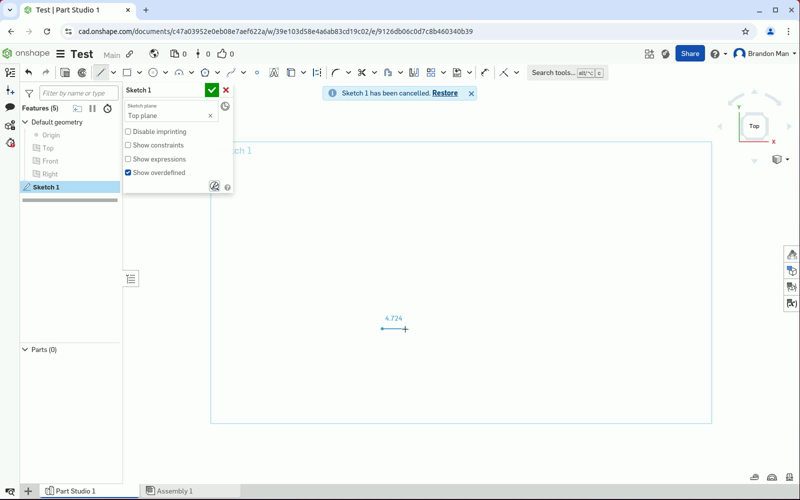
click(405, 328)
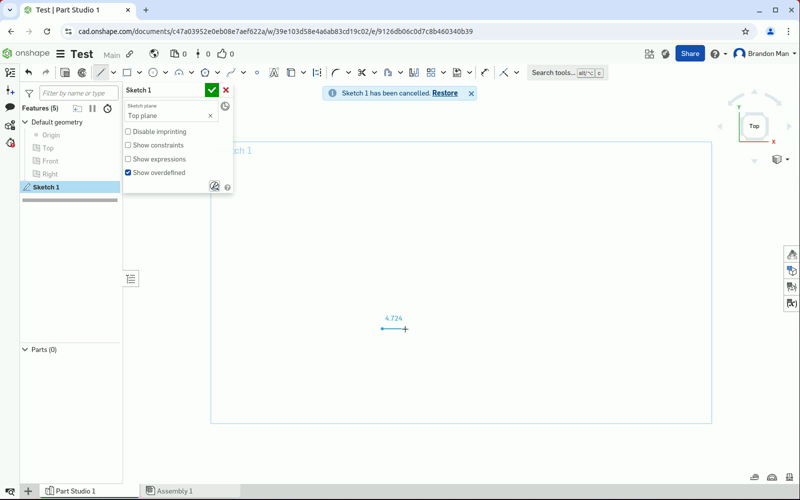
key_up(shift)
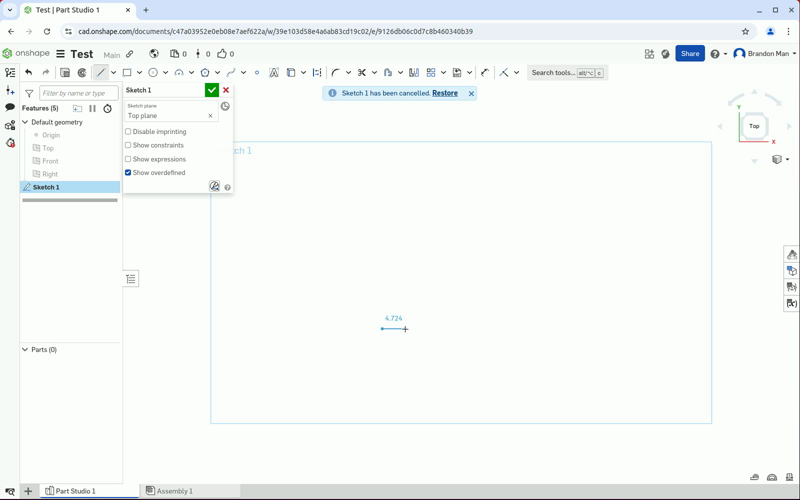
key_down(shift)
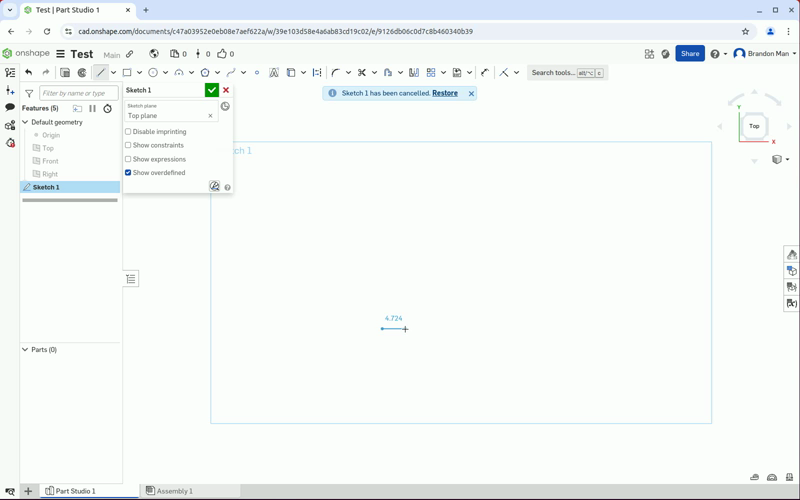
mouse_move(405, 225)
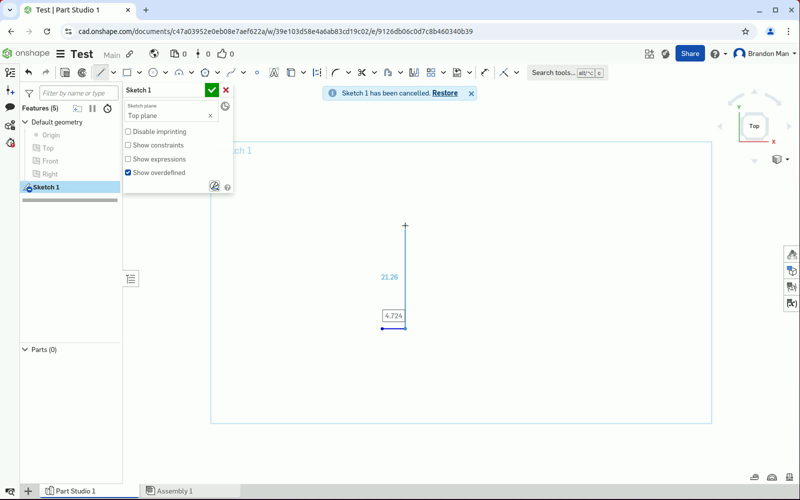
click(405, 225)
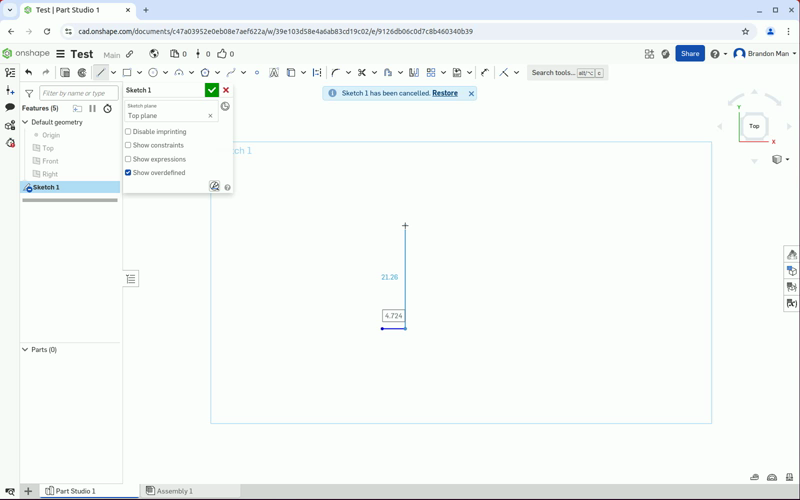
key_up(shift)
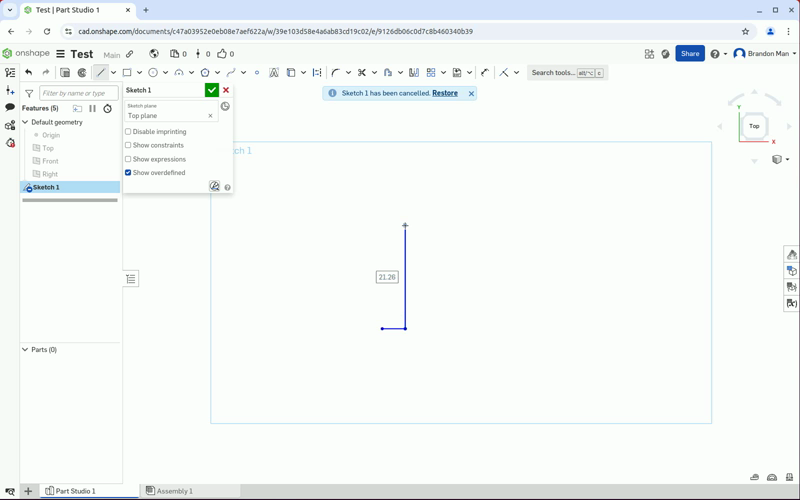
key_down(shift)
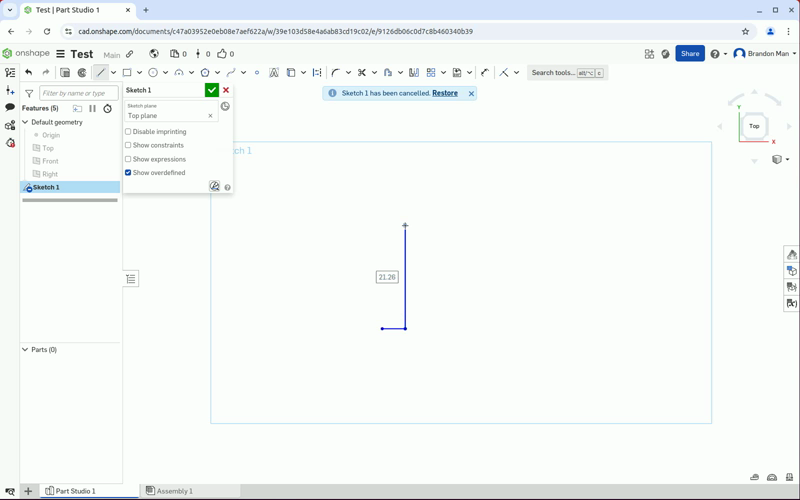
mouse_move(435, 225)
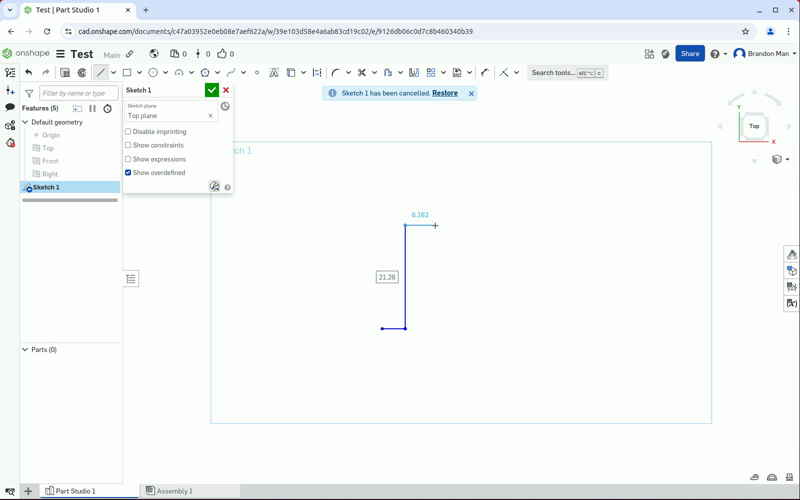
mouse_move(382, 225)
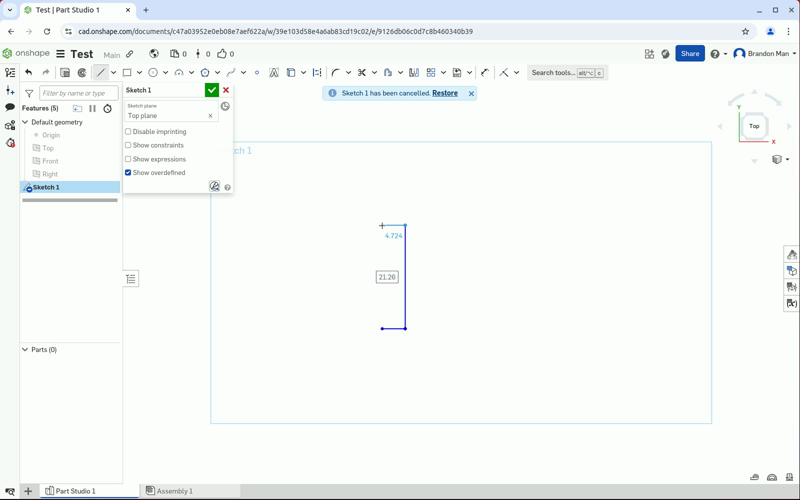
click(382, 225)
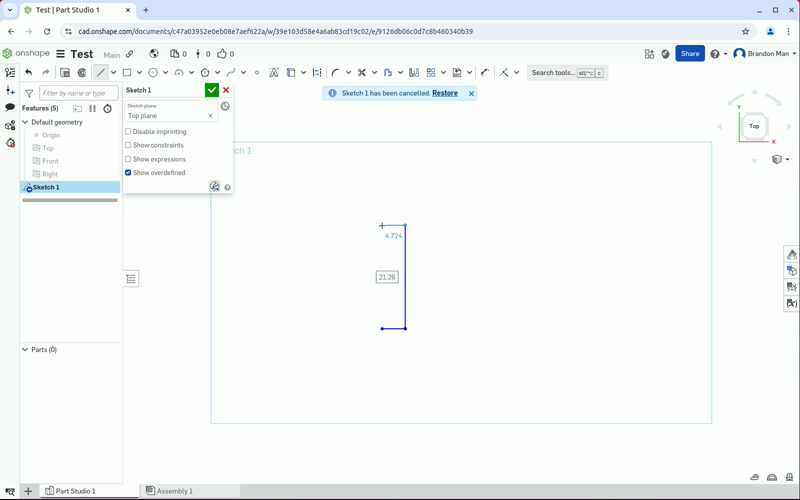
key_up(shift)
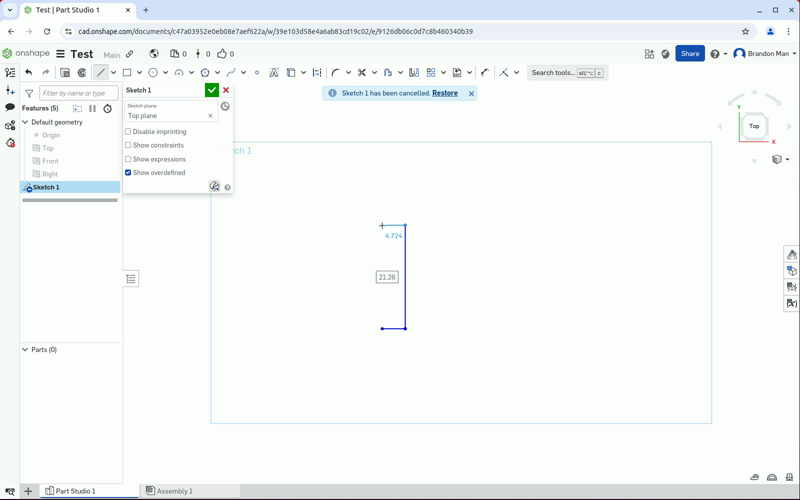
key_down(shift)
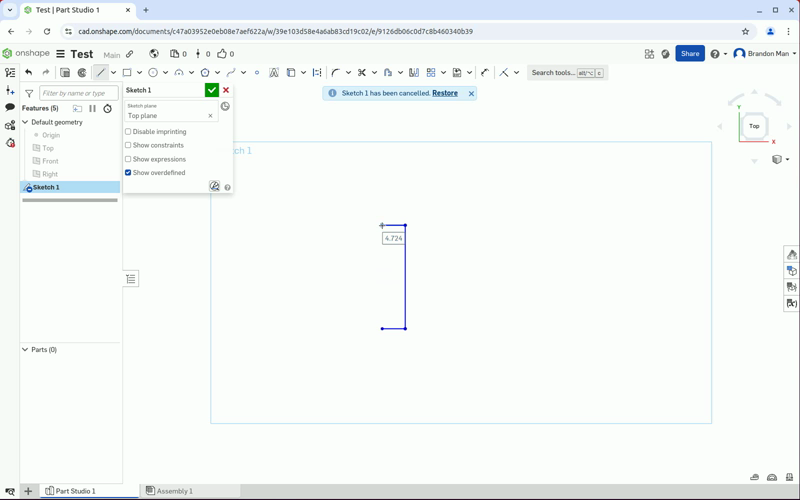
mouse_move(382, 328)
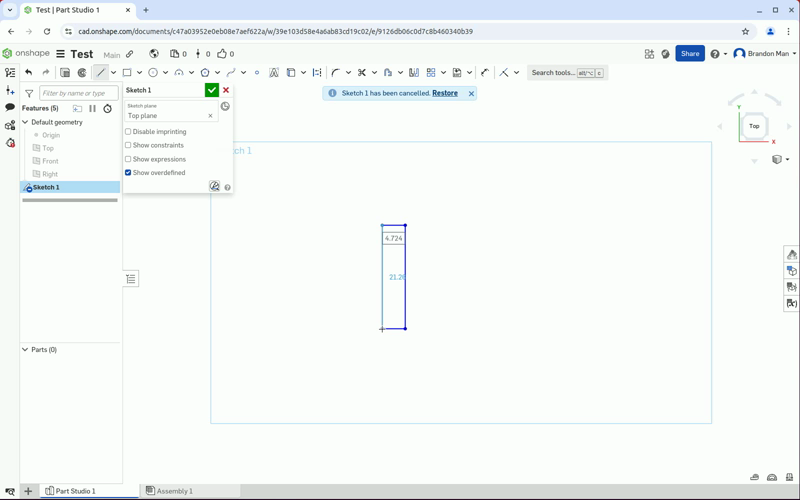
key_up(shift)
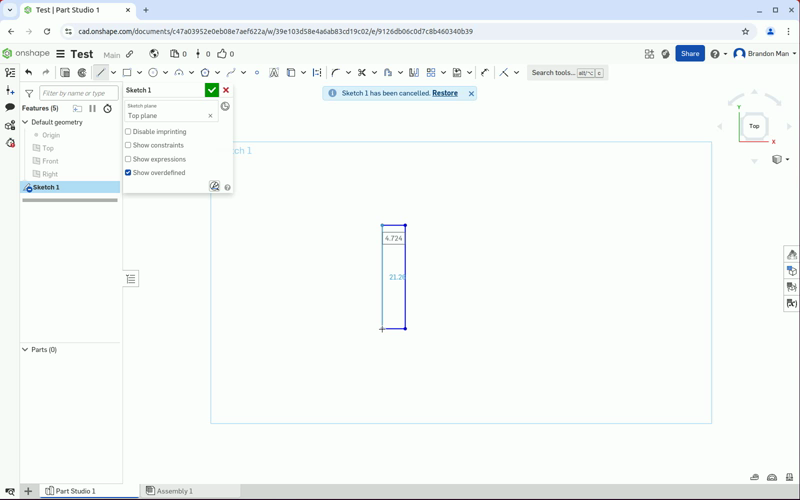
click(382, 328)
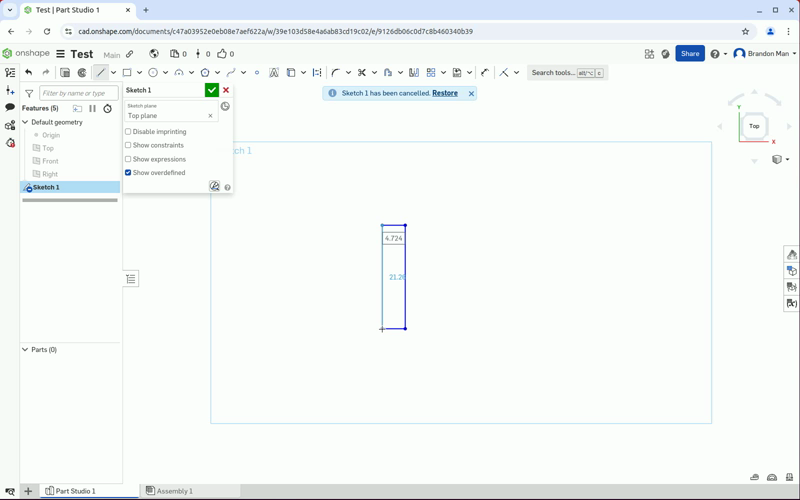
key(esc)
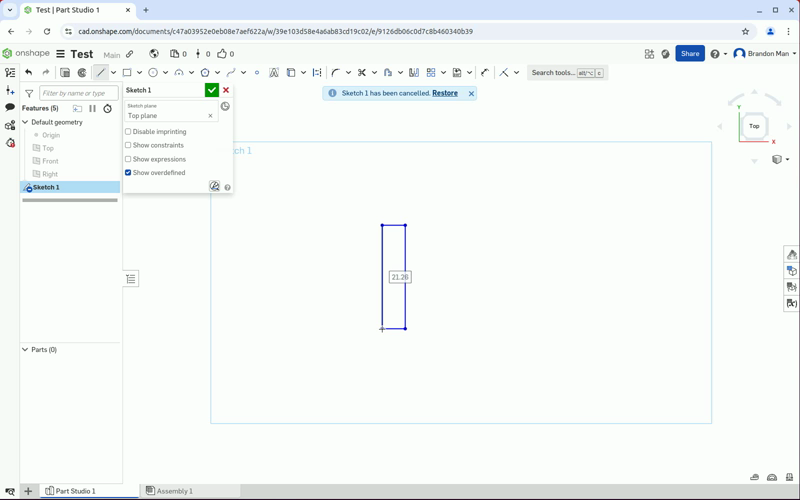
mouse_move(389, 227)
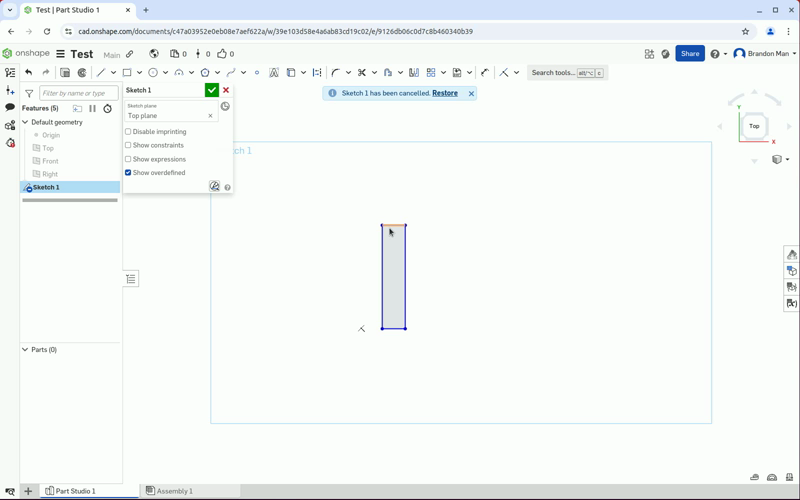
click(389, 227)
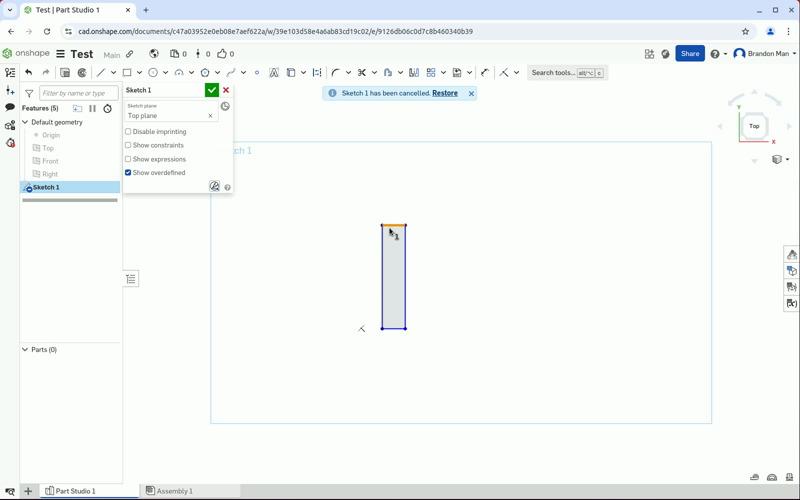
mouse_move(73, 352)
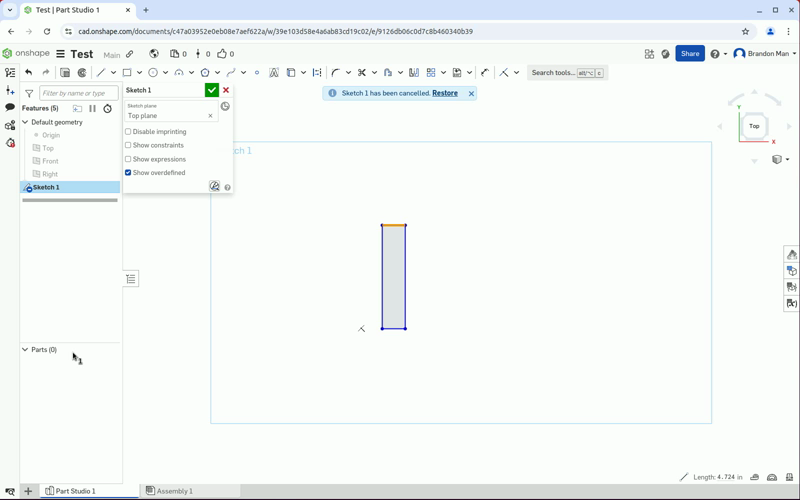
key(shift+y)
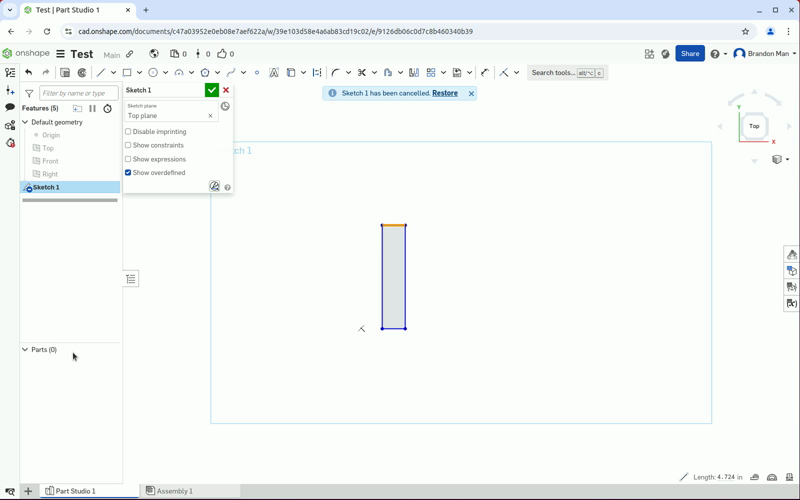
key(shift+e)
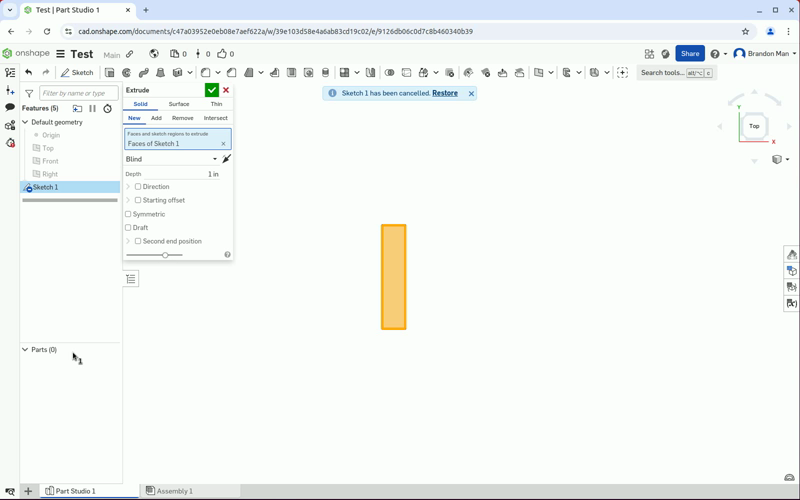
mouse_move(143, 106)
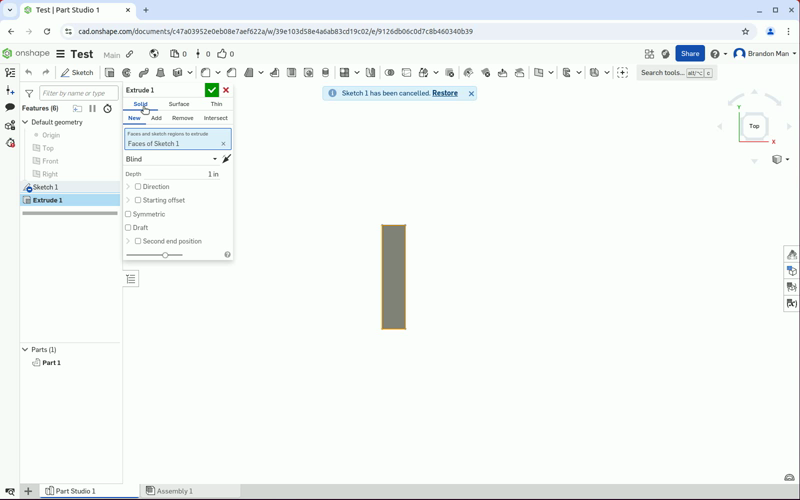
click(143, 106)
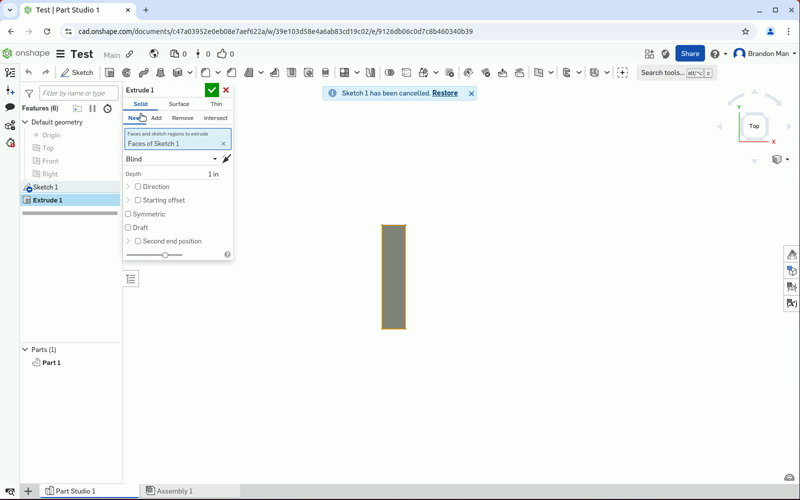
mouse_move(137, 120)
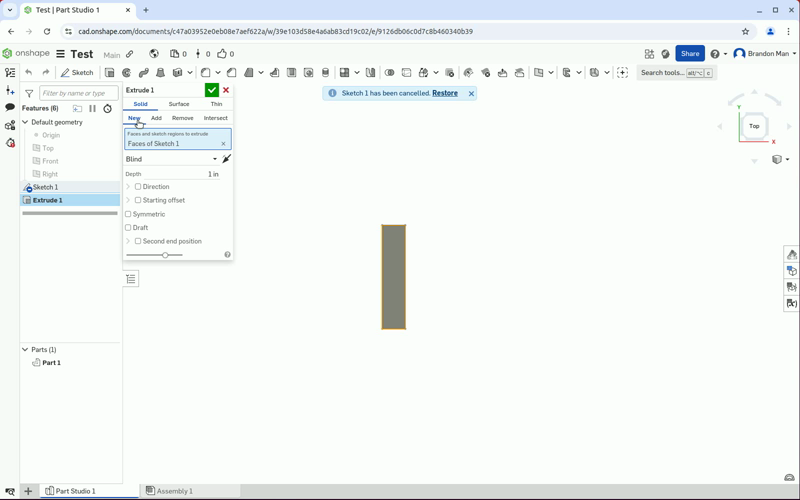
click(137, 120)
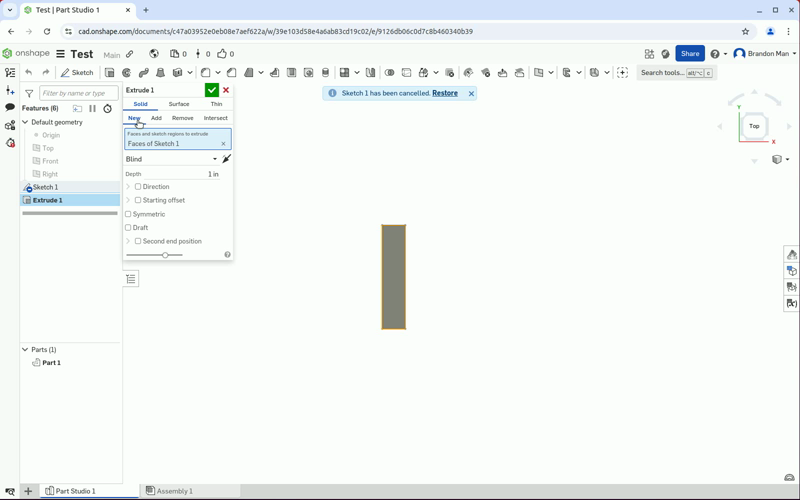
key(tab, 4)
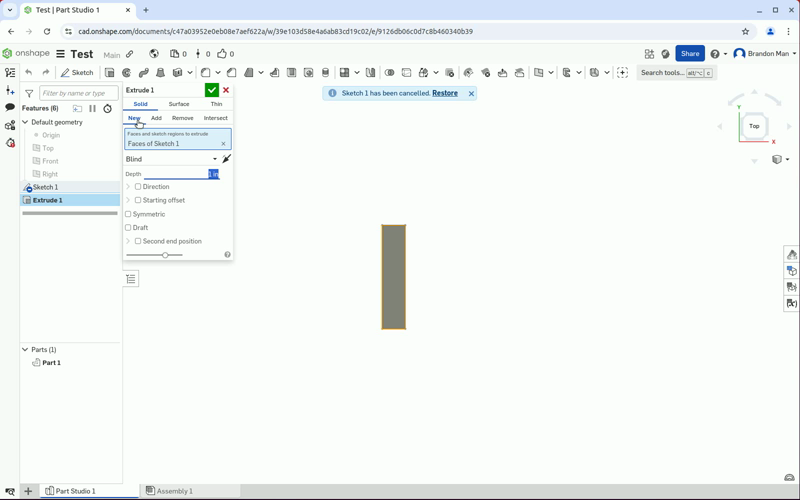
text(1.926)
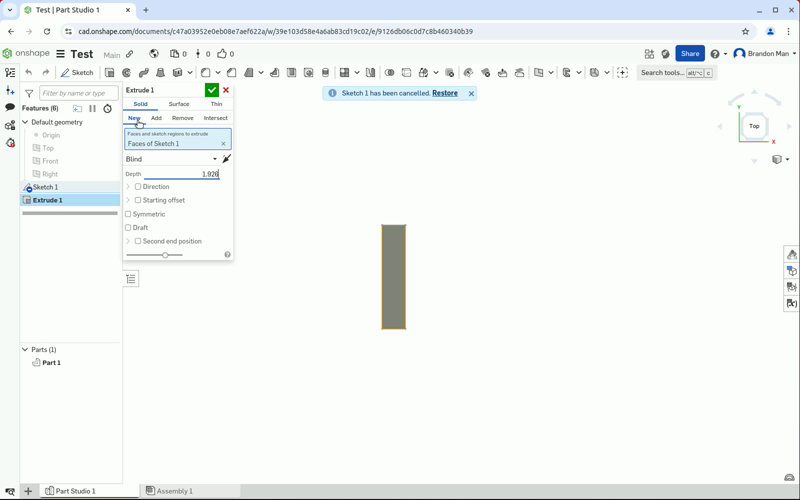
key(enter)
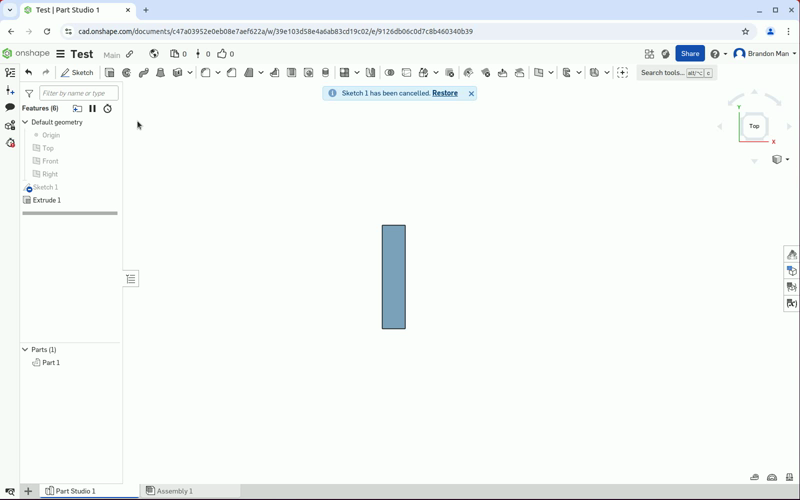
key(shift+h)
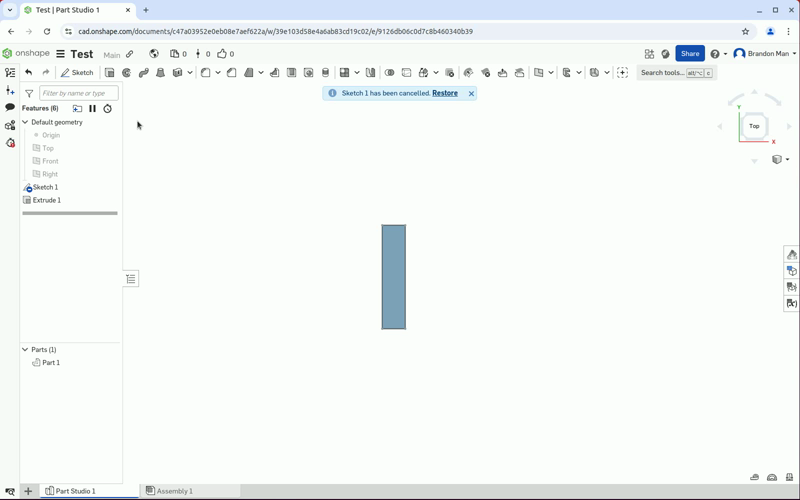
key(shift+h)
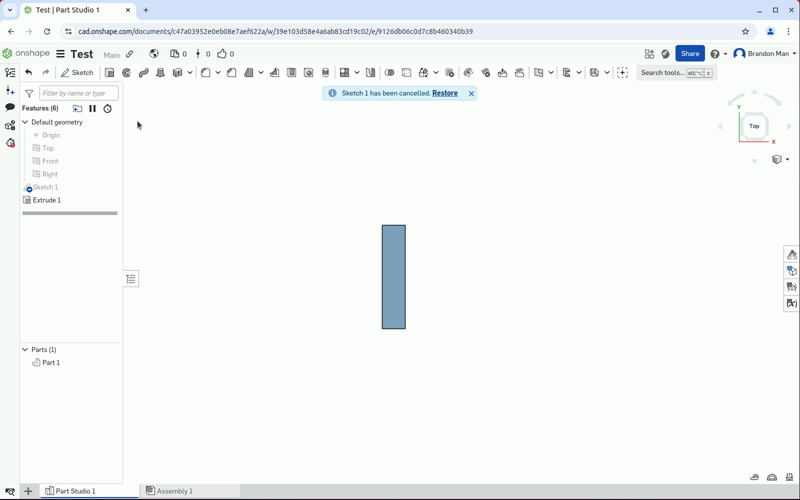
mouse_move(73, 189)
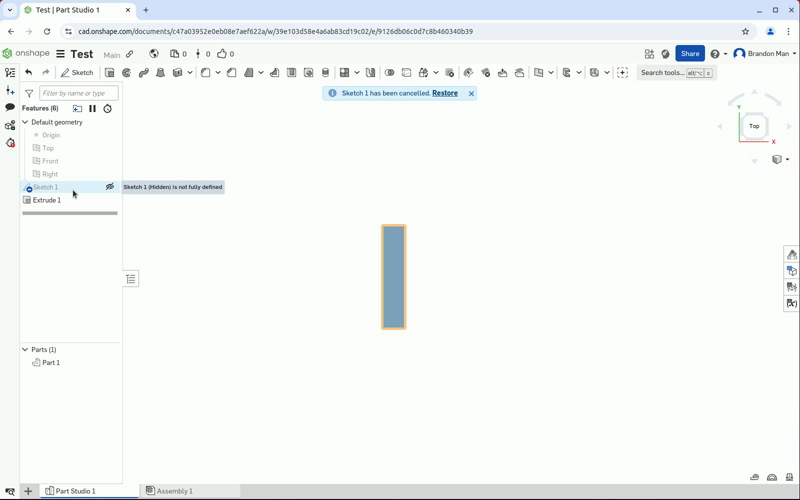
click(73, 189)
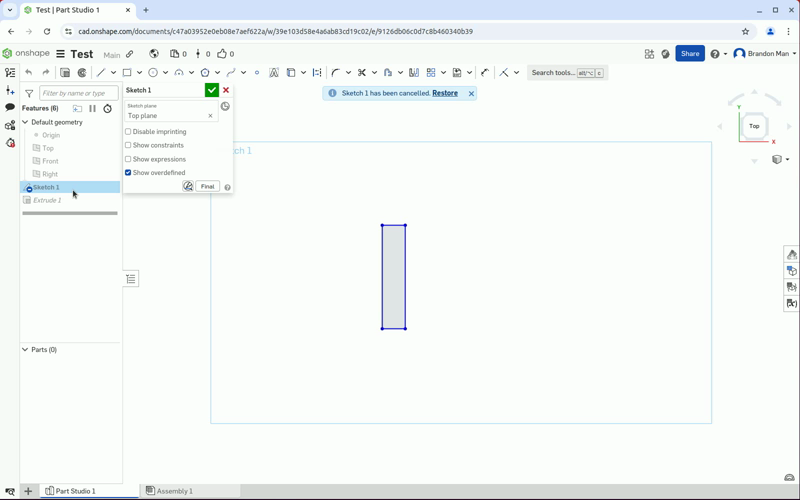
mouse_move(229, 92)
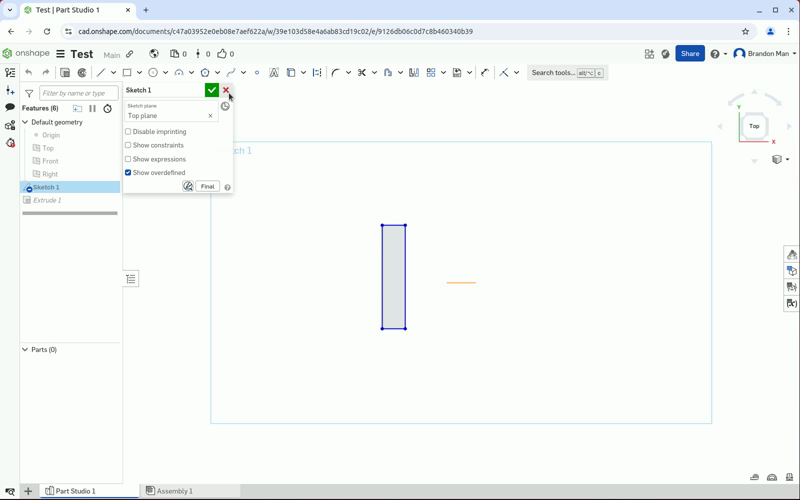
click(229, 92)
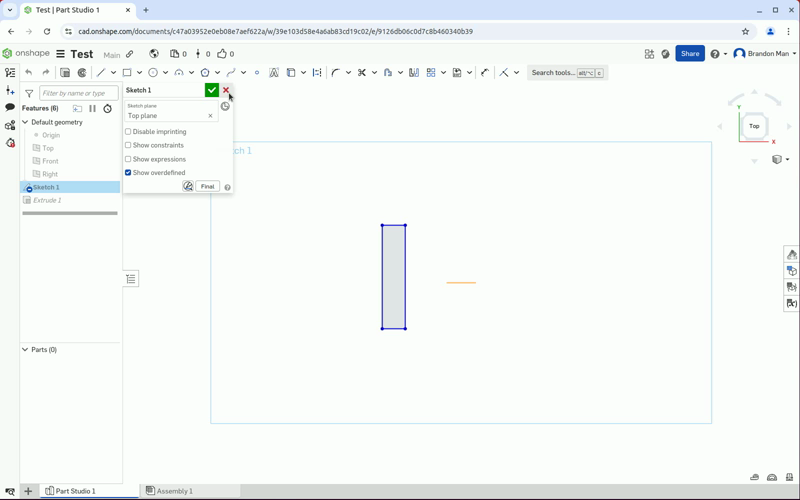
key(shift+s)
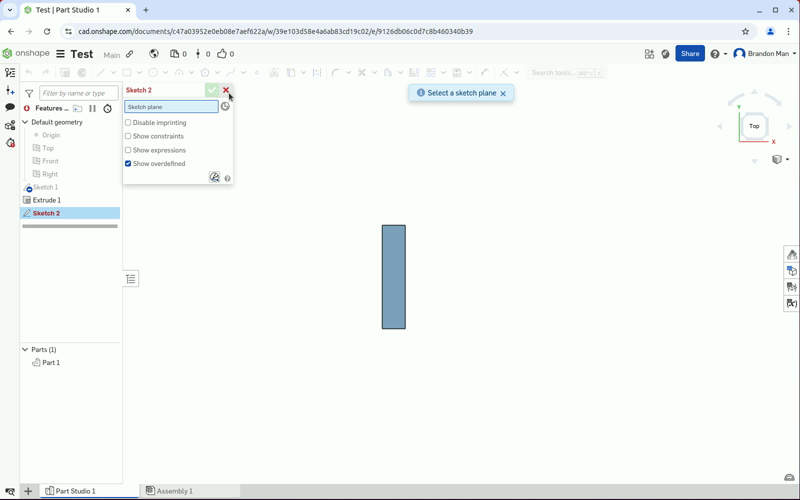
mouse_move(73, 150)
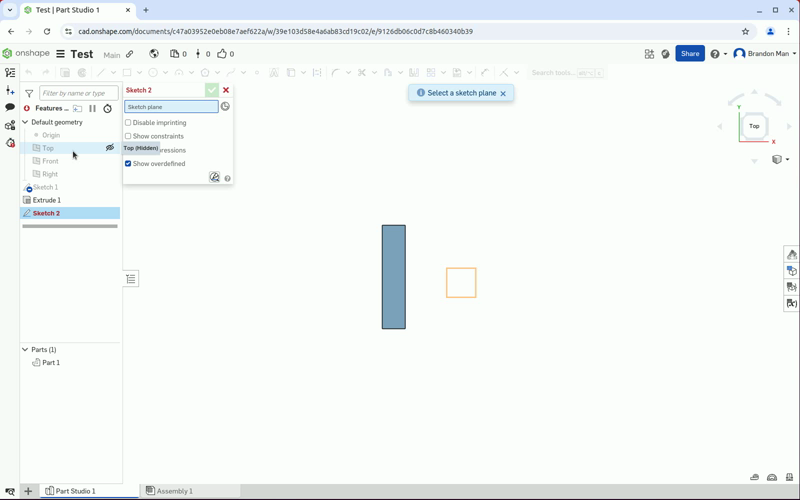
click(73, 150)
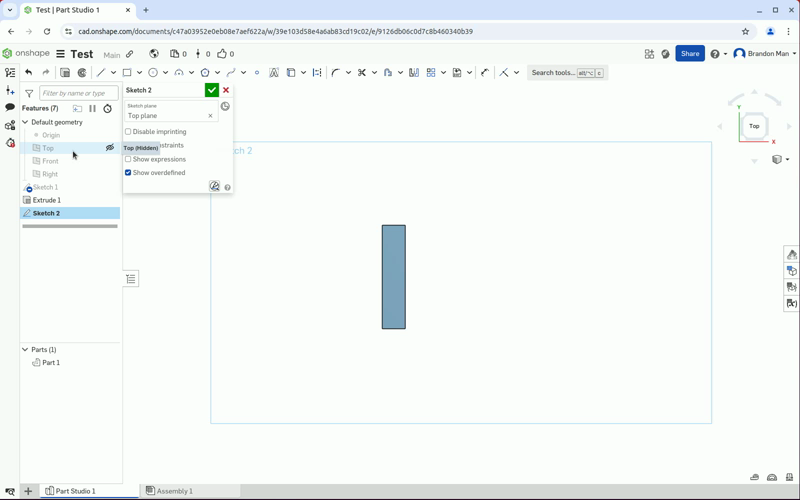
mouse_move(73, 352)
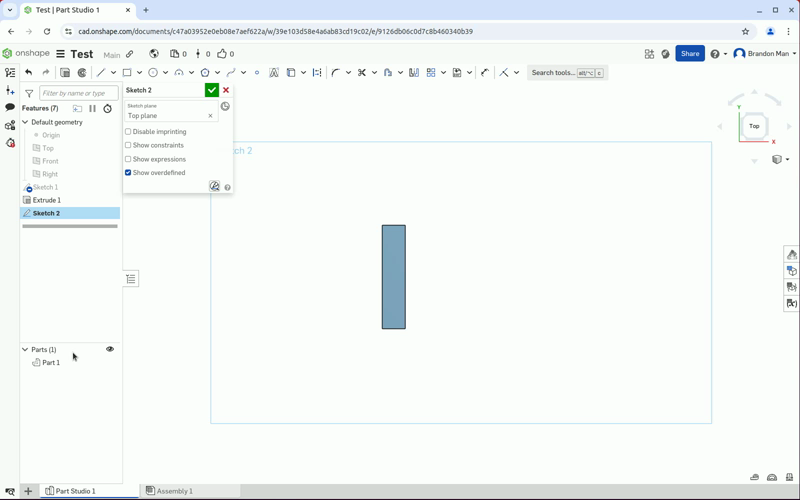
key(y)
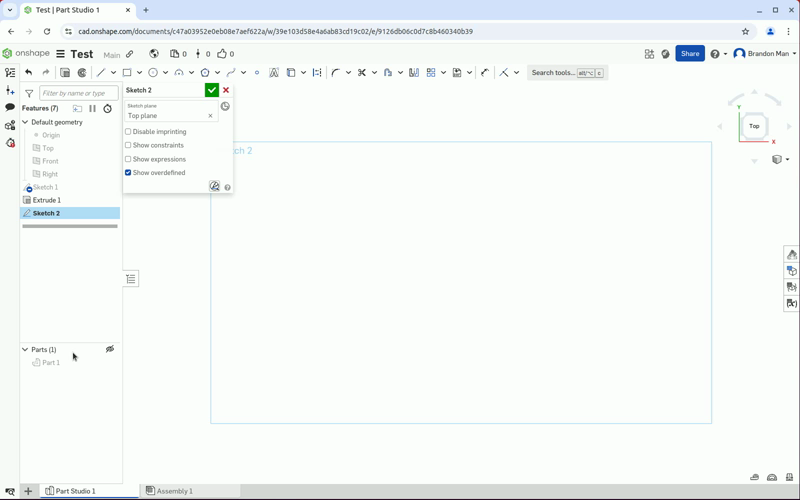
key(l)
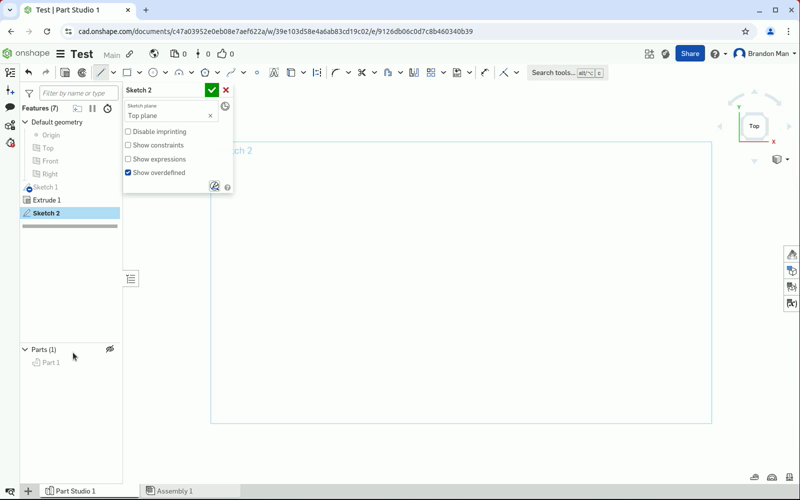
key_down(shift)
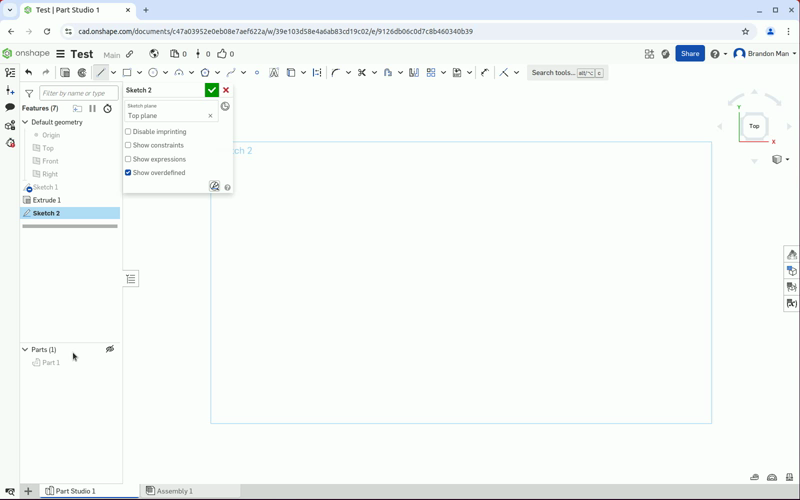
mouse_move(348, 294)
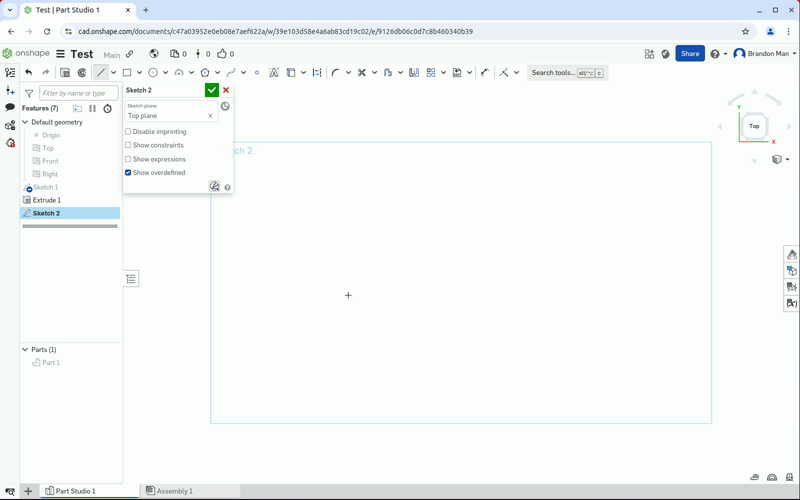
click(348, 294)
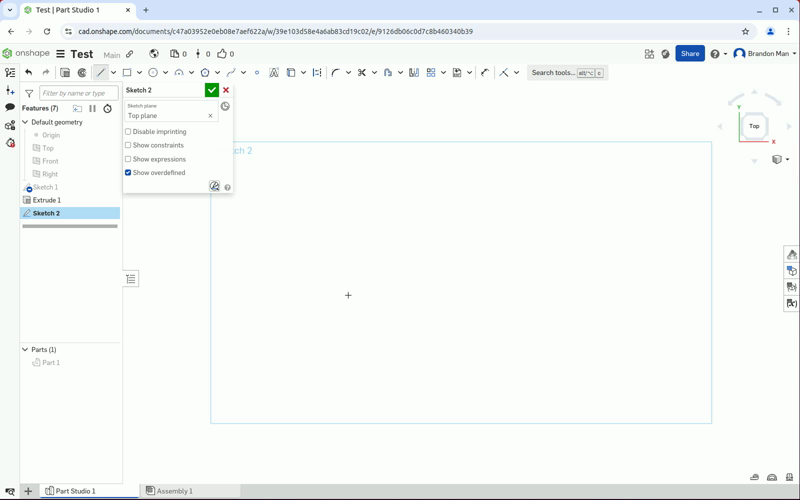
key_up(shift)
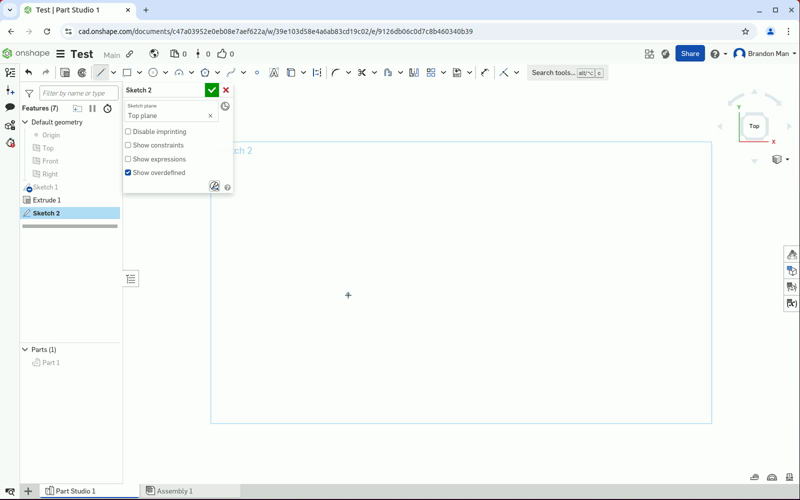
key_down(shift)
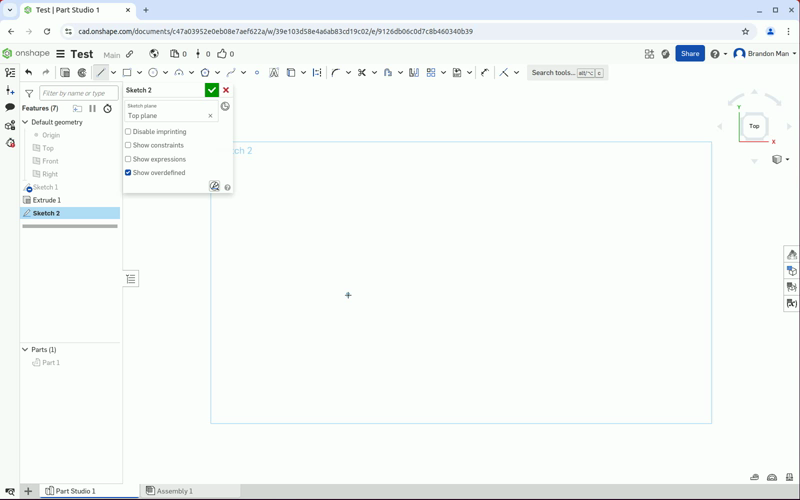
mouse_move(439, 294)
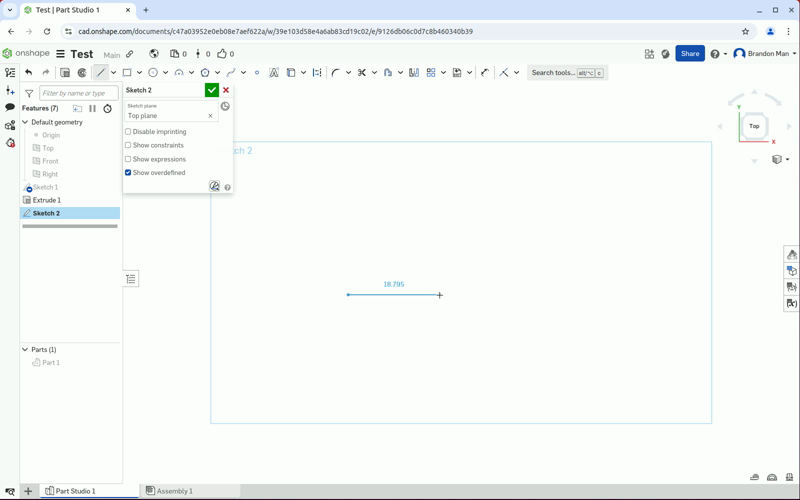
click(439, 294)
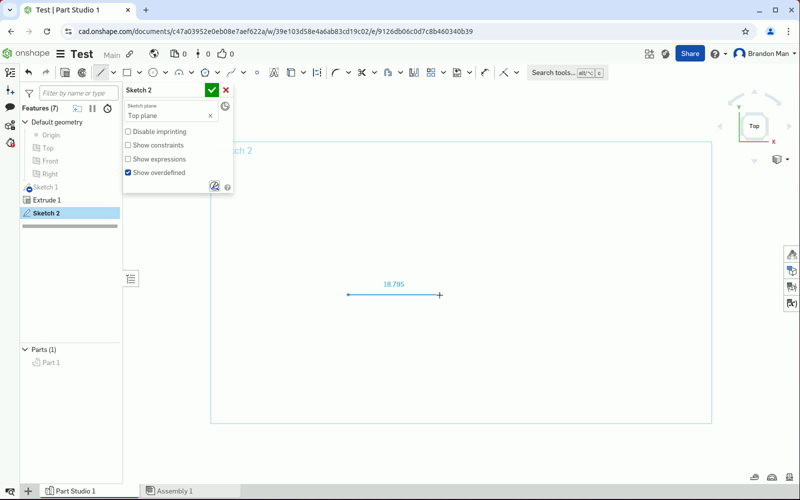
key_up(shift)
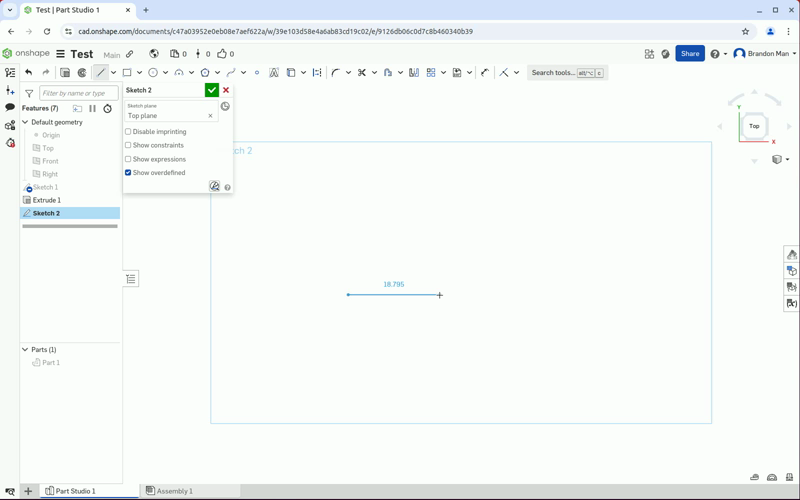
key_down(shift)
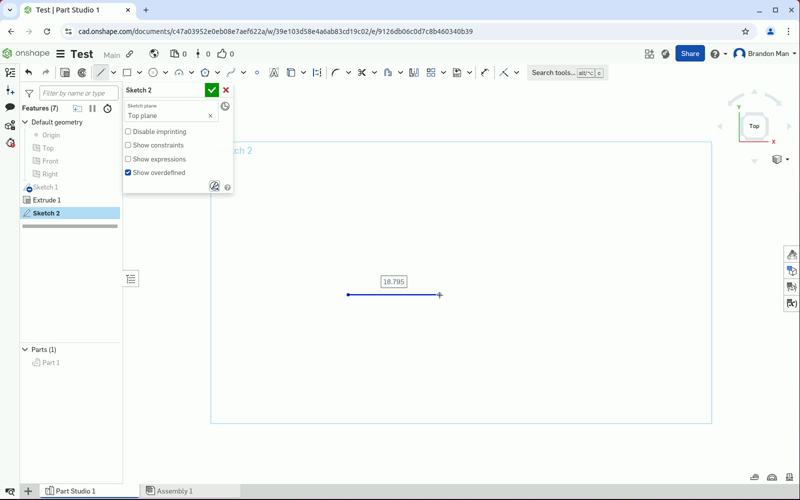
mouse_move(469, 294)
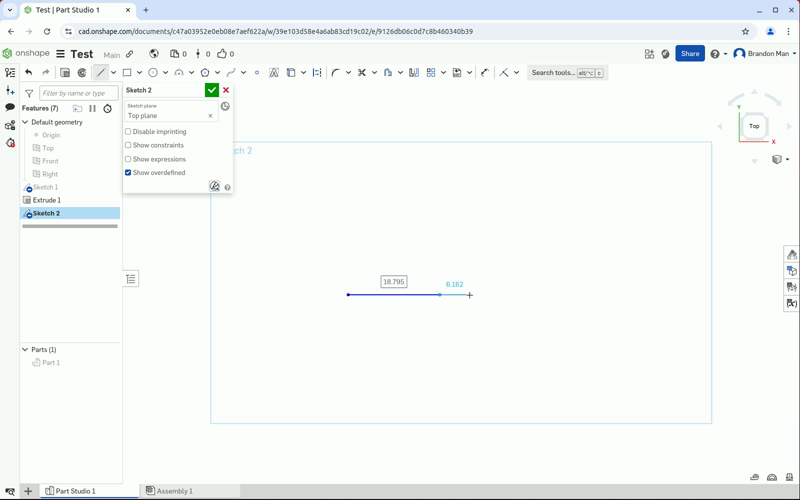
mouse_move(439, 271)
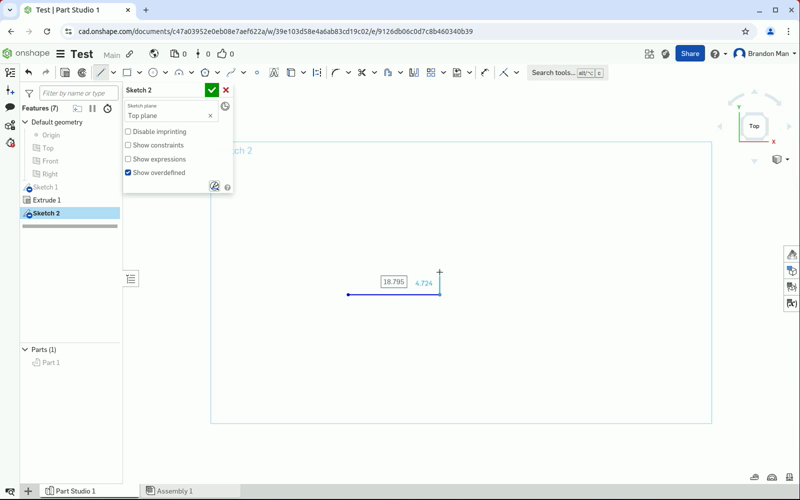
click(439, 271)
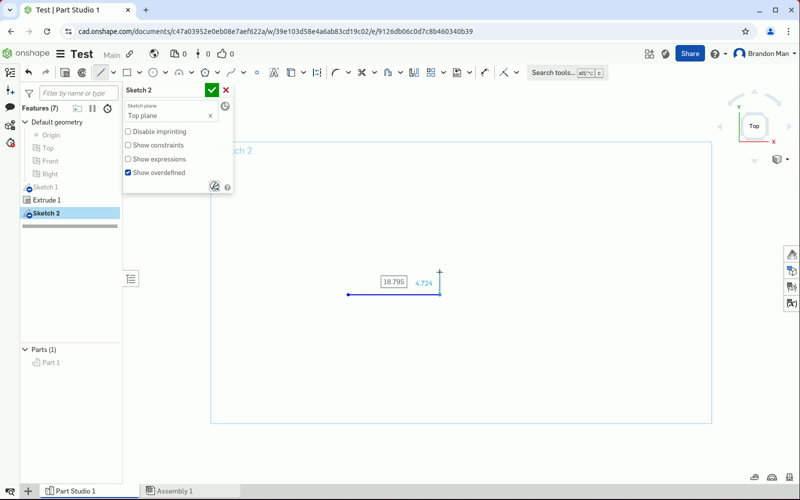
key_up(shift)
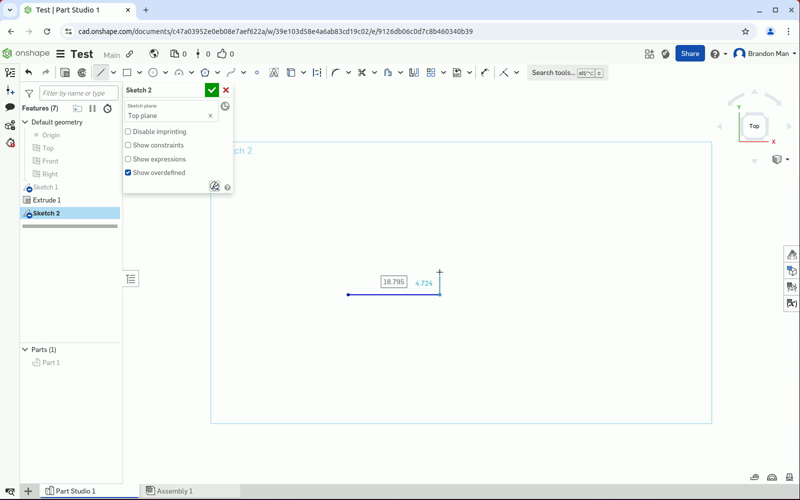
key_down(shift)
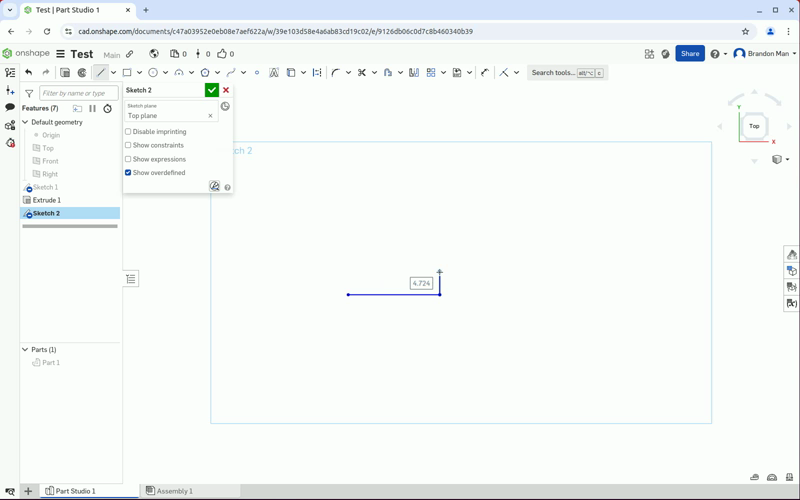
mouse_move(348, 271)
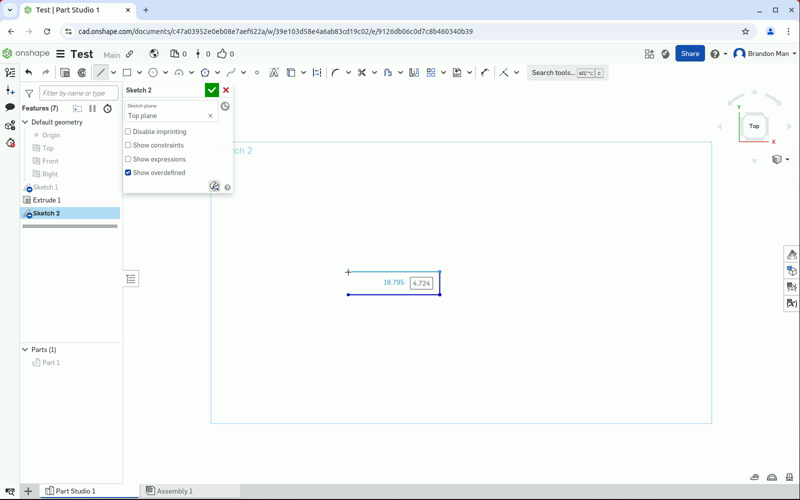
click(348, 271)
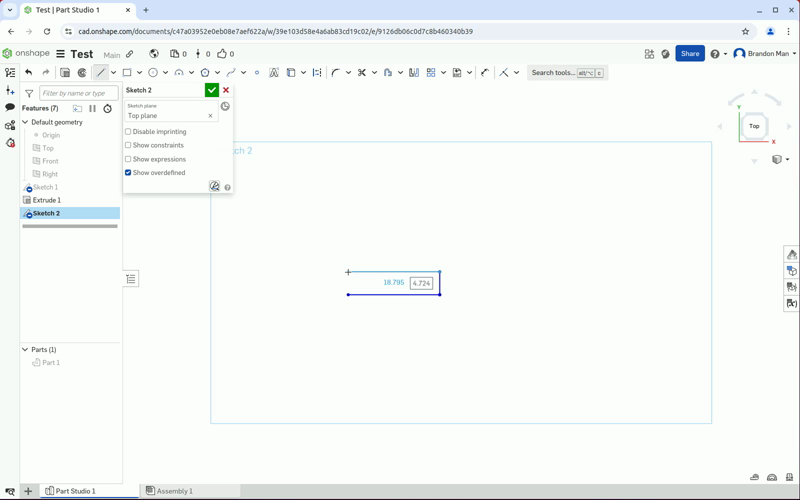
key_up(shift)
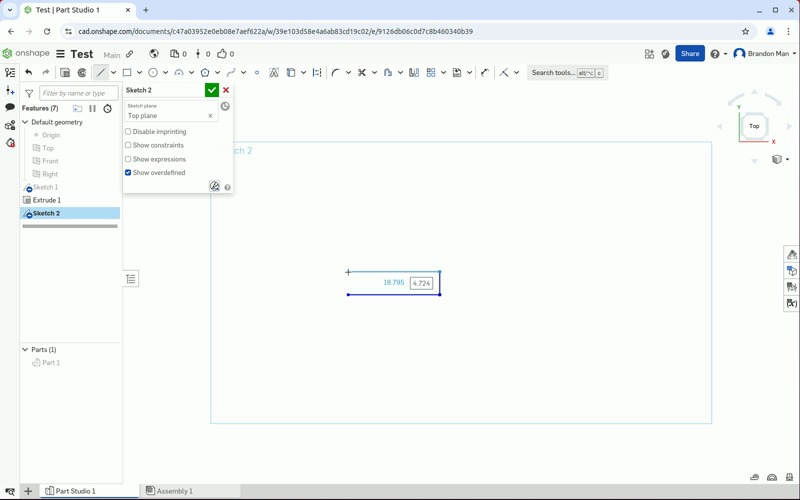
mouse_move(378, 271)
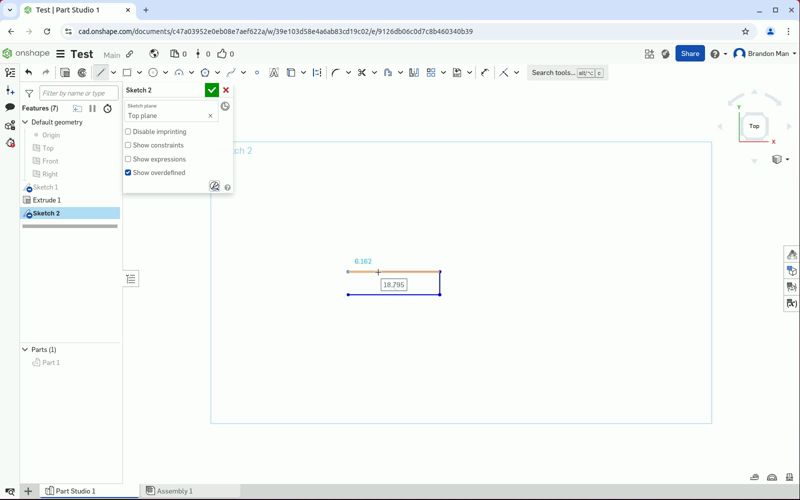
key_down(shift)
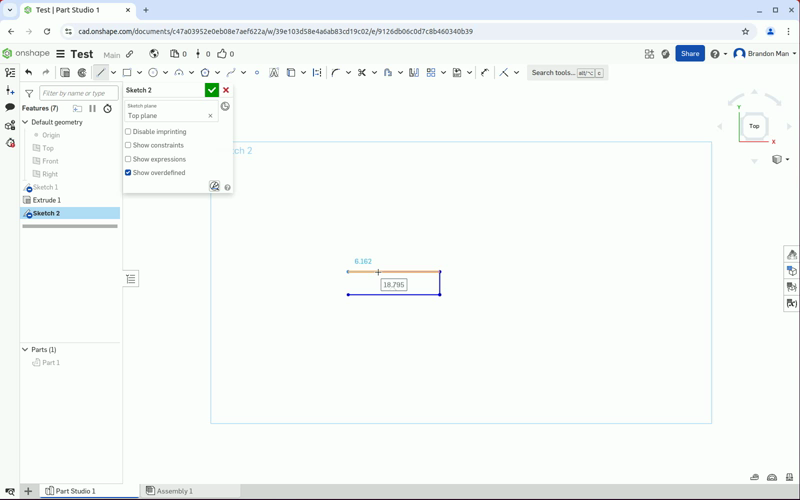
mouse_move(348, 294)
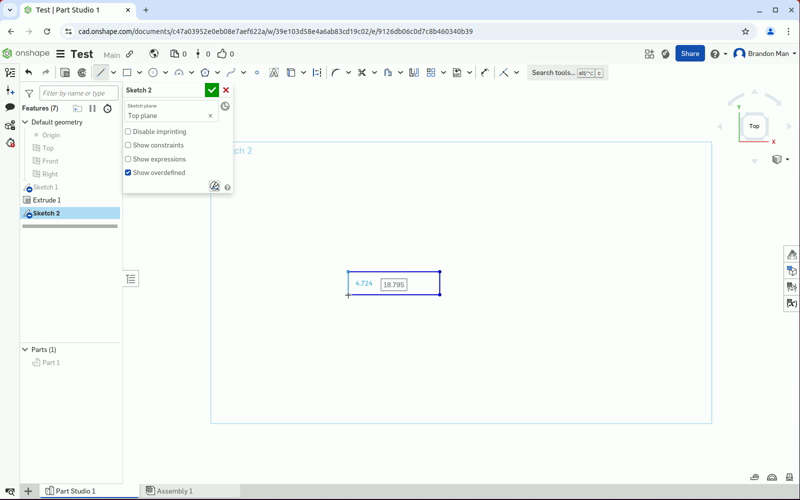
key_up(shift)
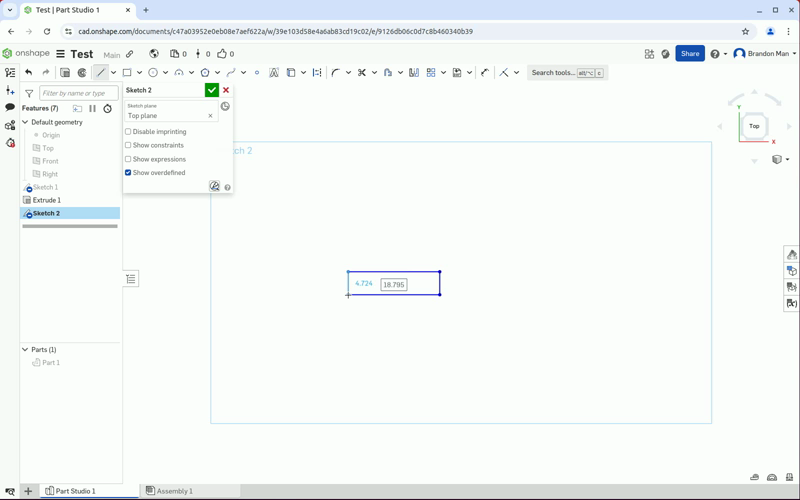
click(348, 294)
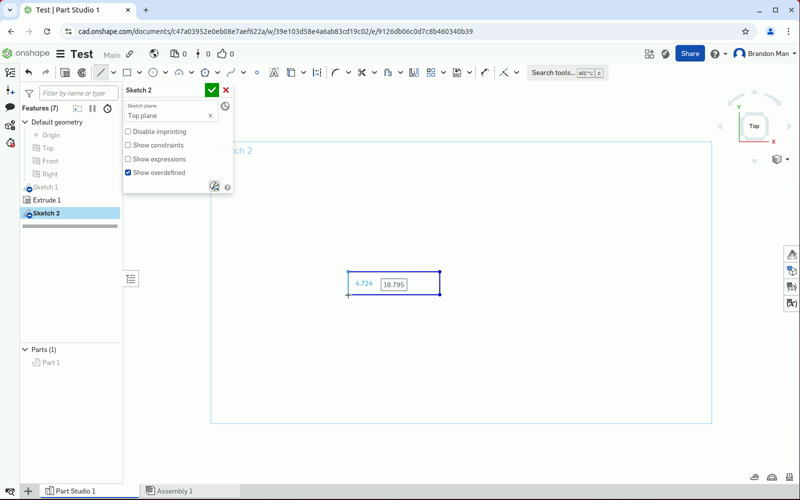
key(esc)
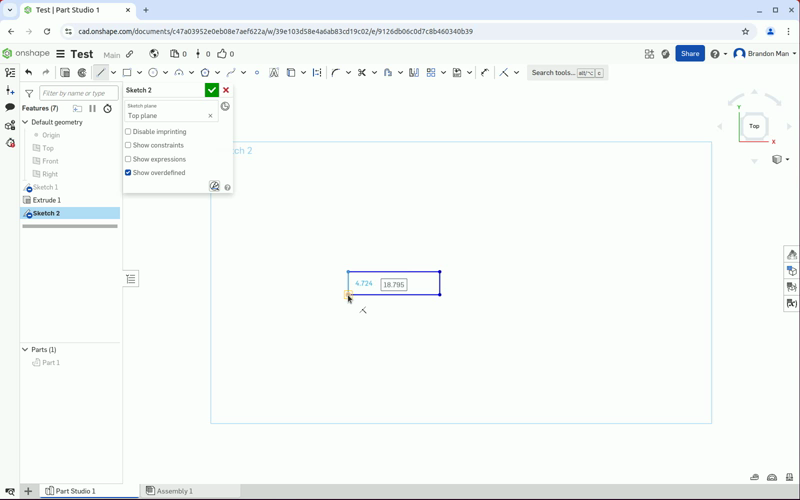
mouse_move(409, 274)
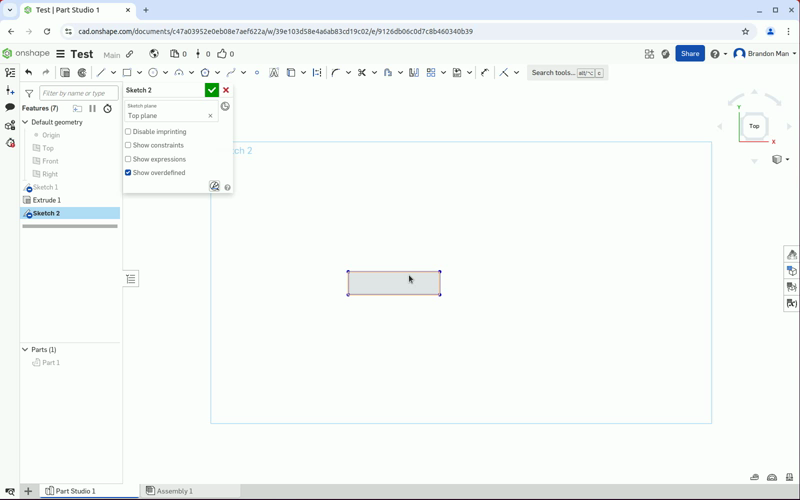
click(409, 274)
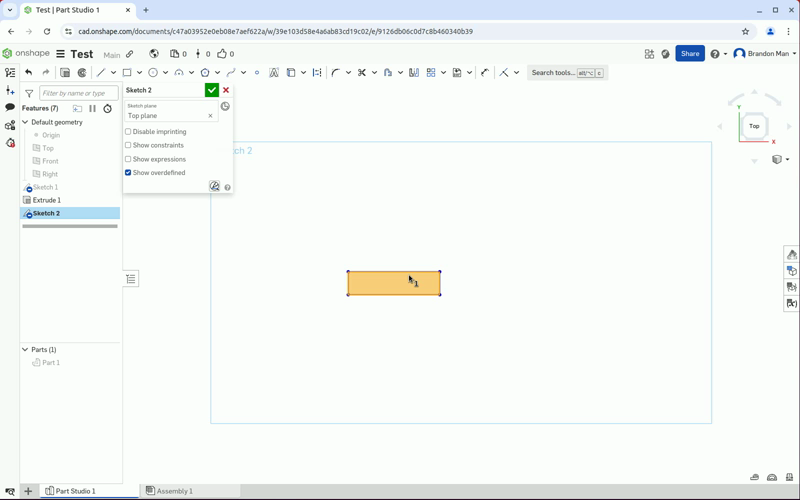
mouse_move(73, 352)
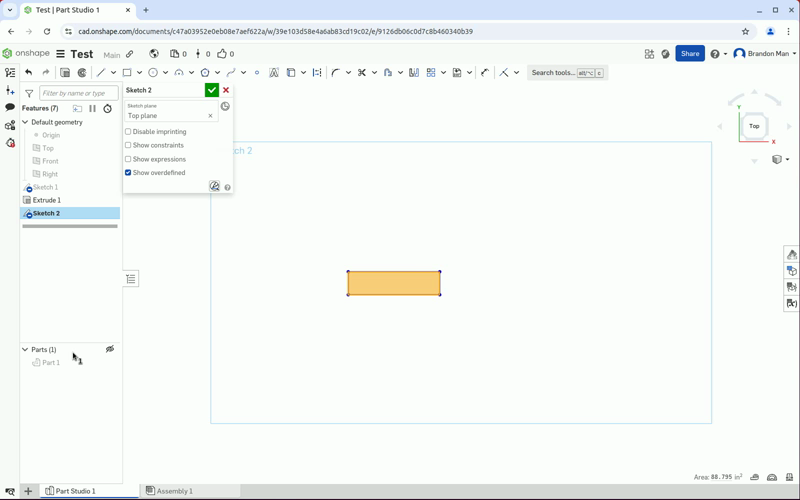
key(shift+y)
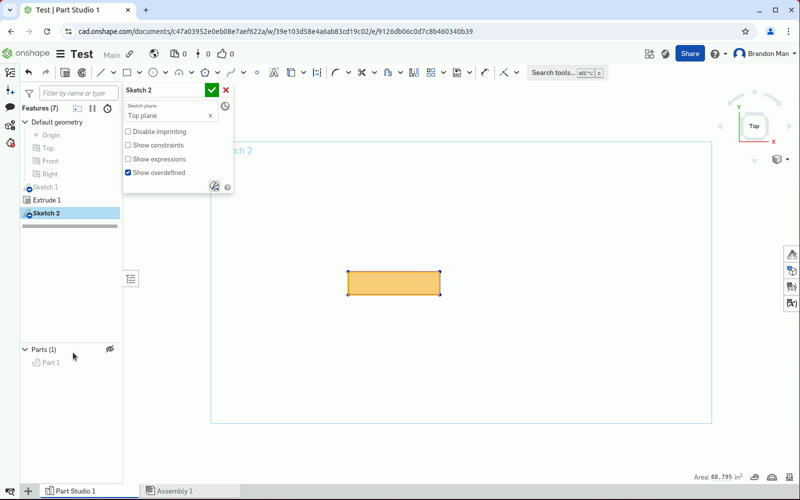
key(shift+e)
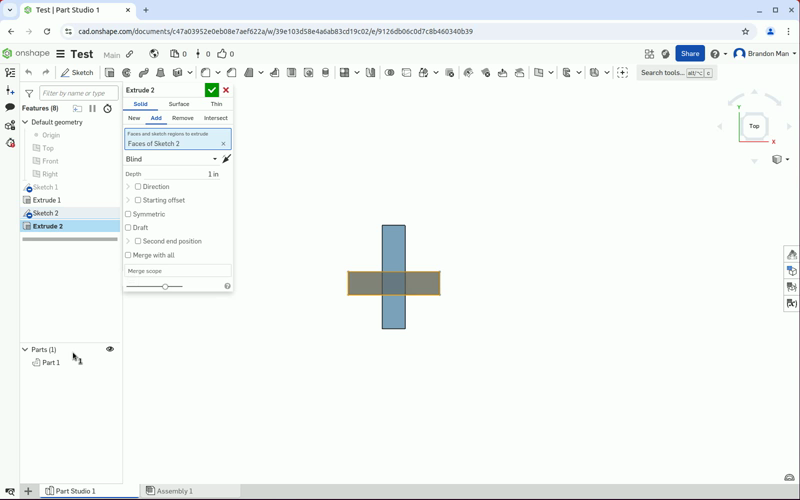
mouse_move(143, 106)
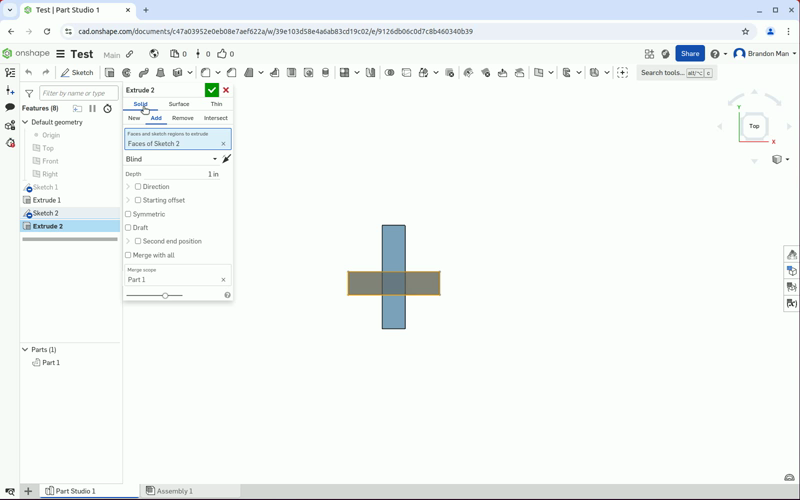
click(143, 106)
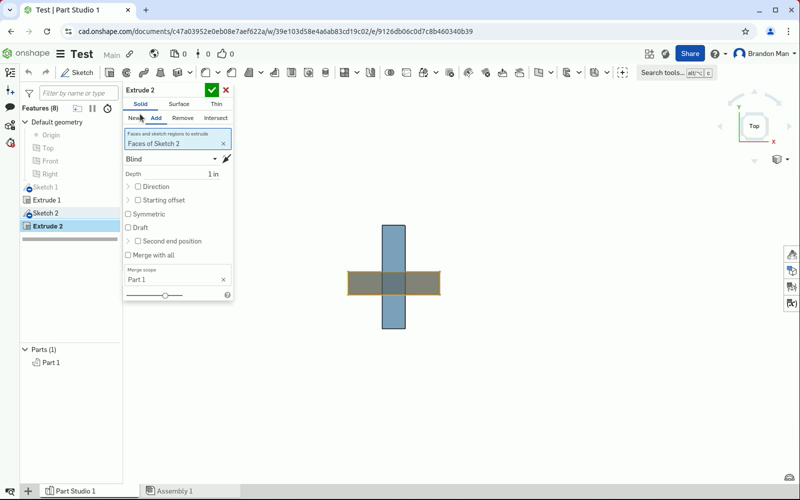
mouse_move(137, 120)
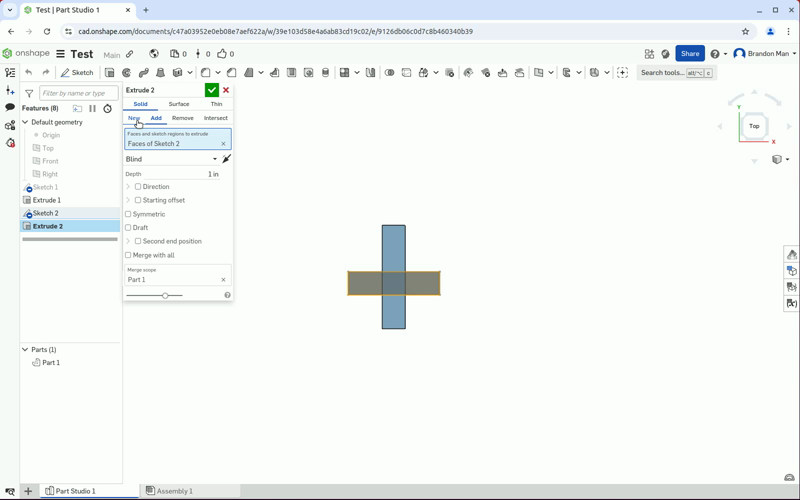
click(137, 120)
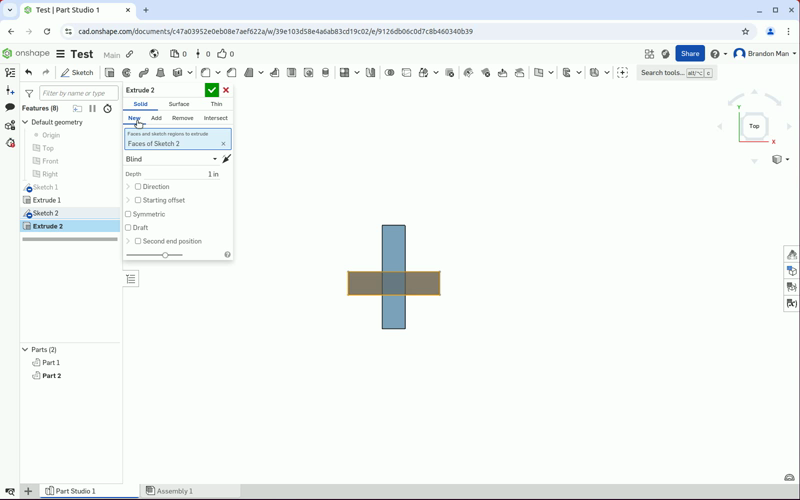
key(tab, 4)
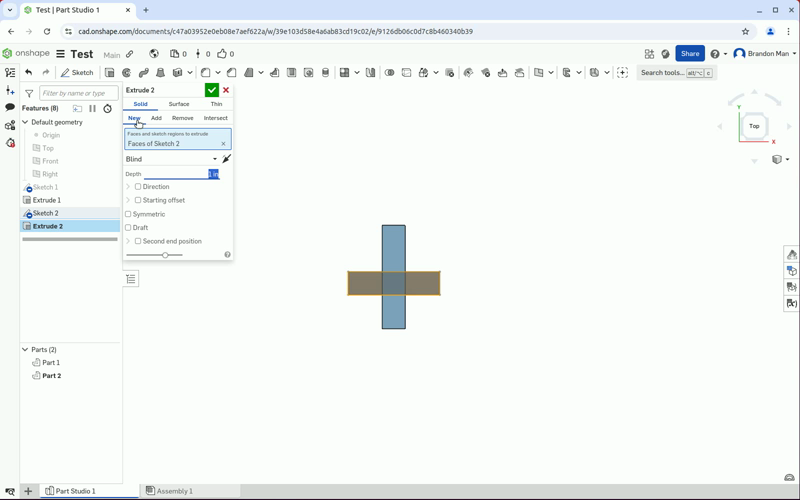
text(14.202)
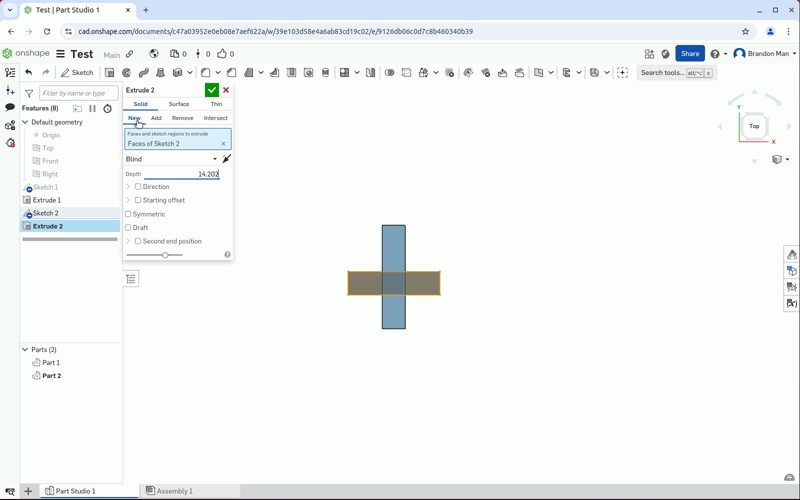
key(enter)
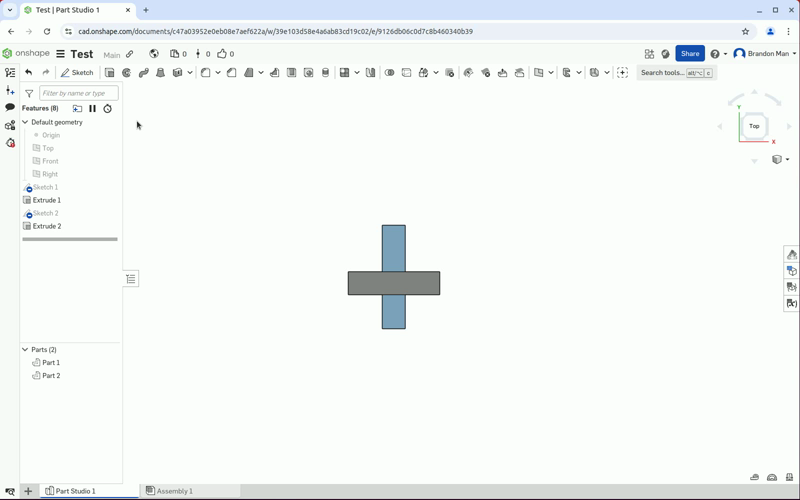
key(shift+h)
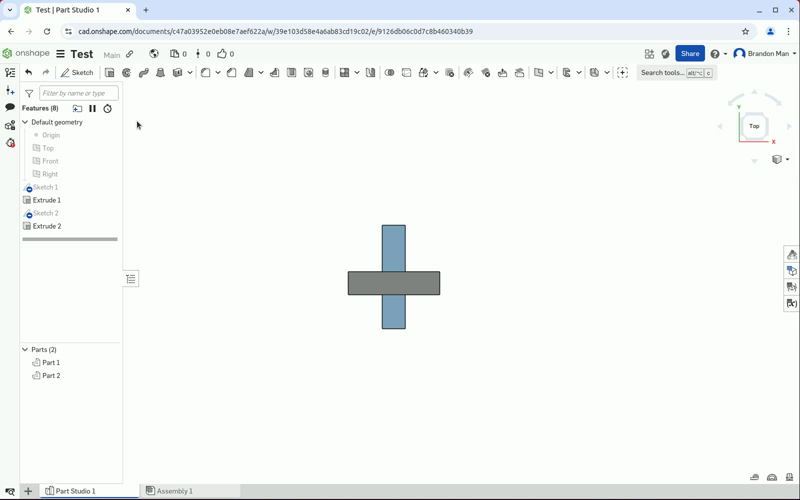
key(shift+h)
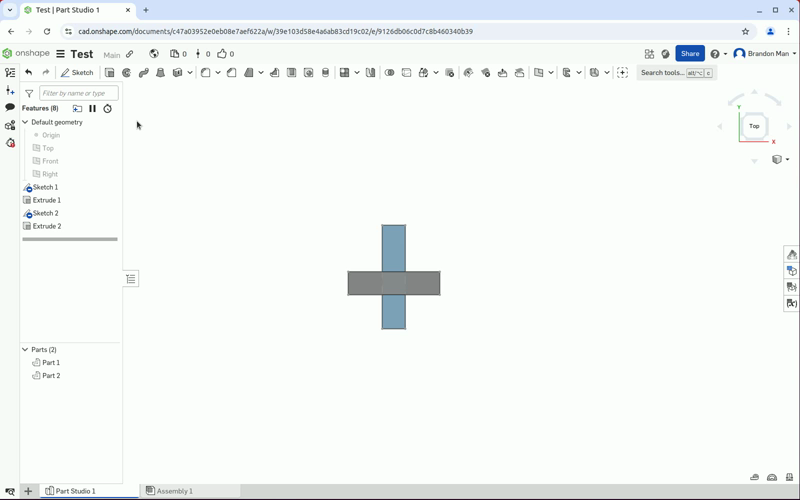
key(shift+7)
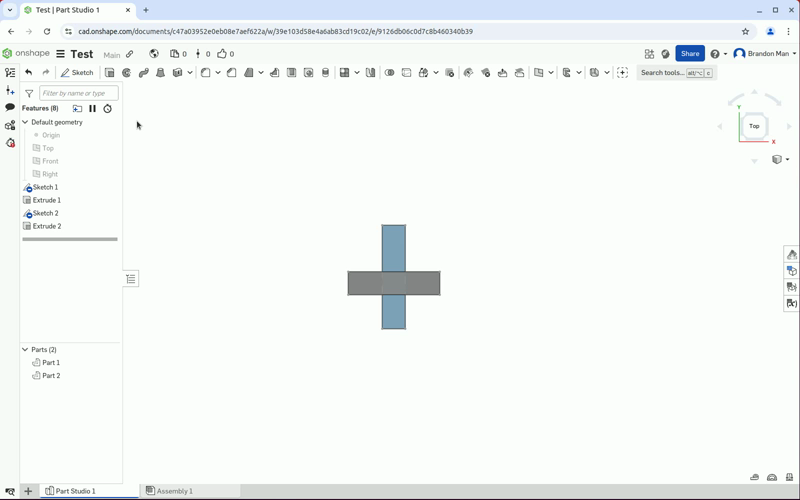
key(up, 3)
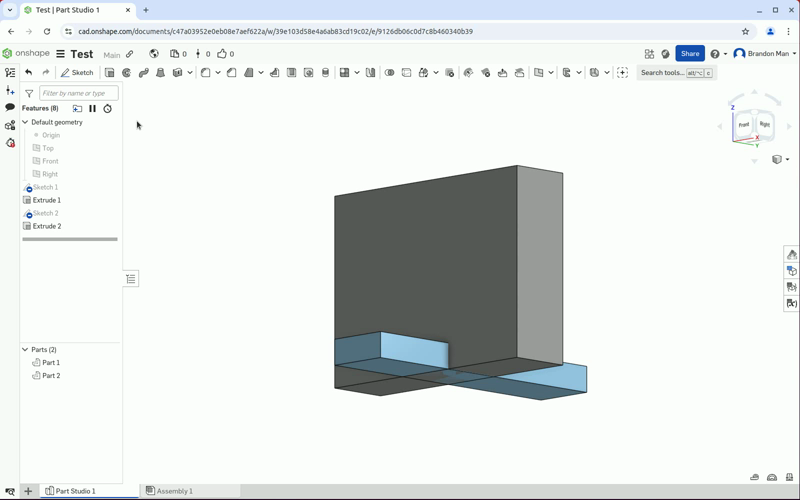
key(left, 3)
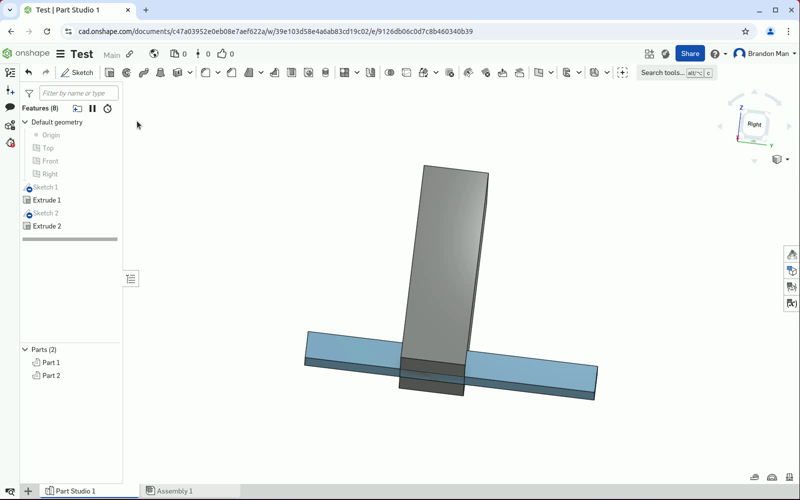
key(right, 3)
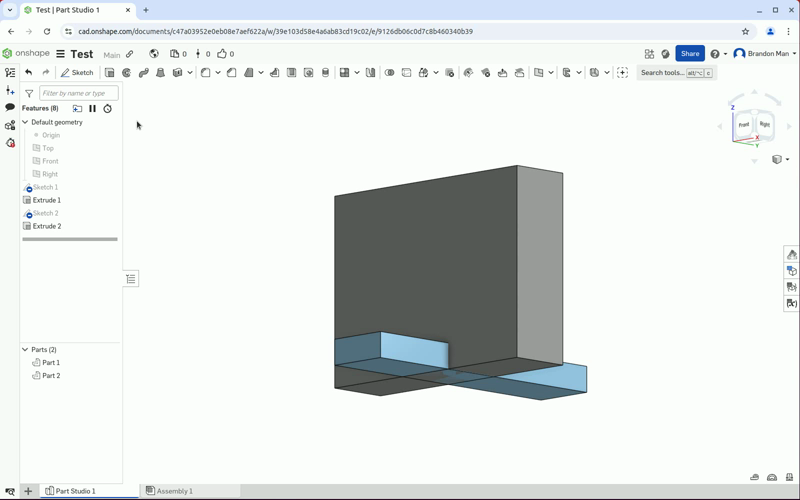
key(down, 3)
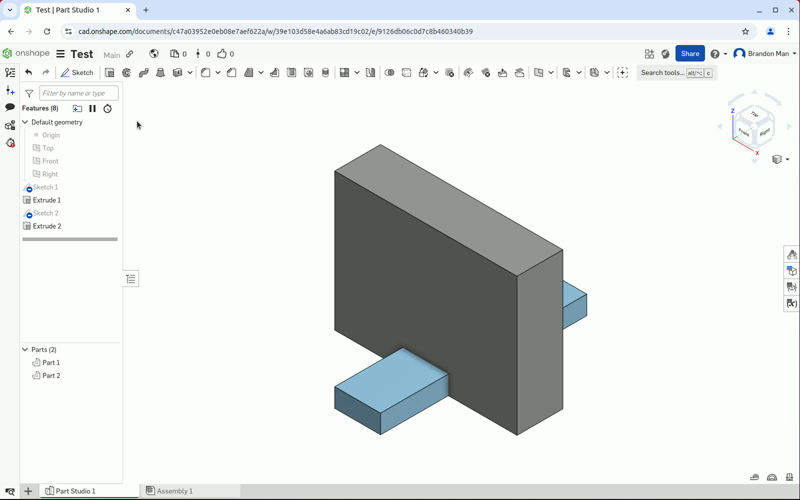
mouse_move(73, 189)
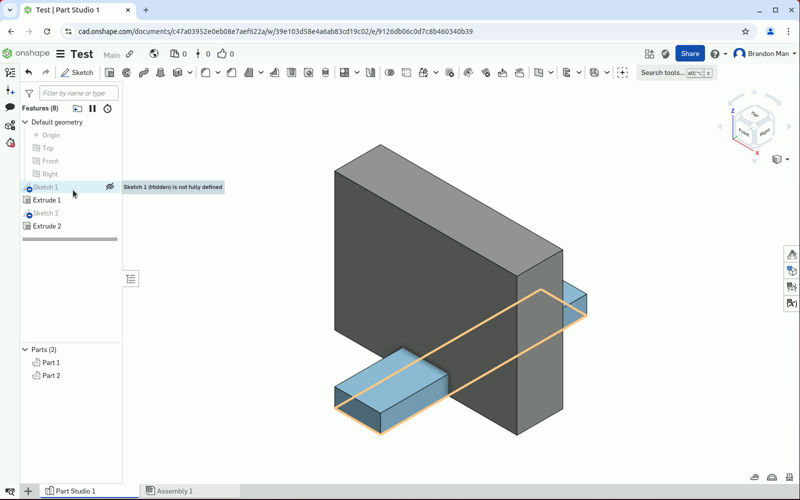
click(73, 189)